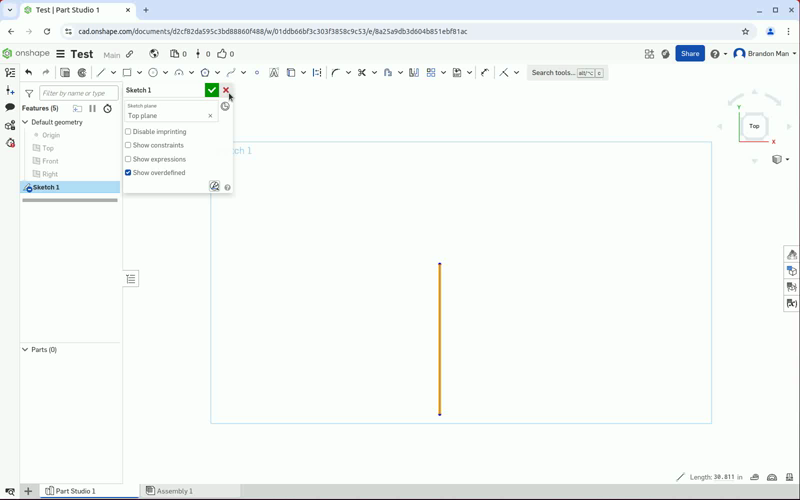
key(shift+h)
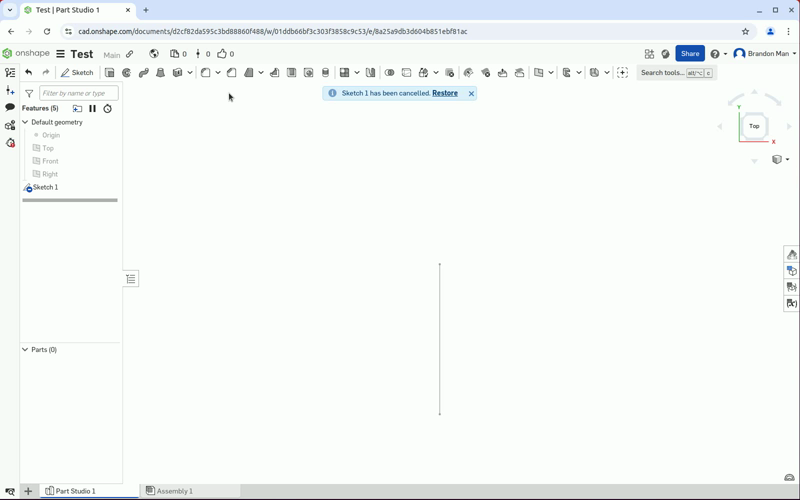
mouse_move(73, 352)
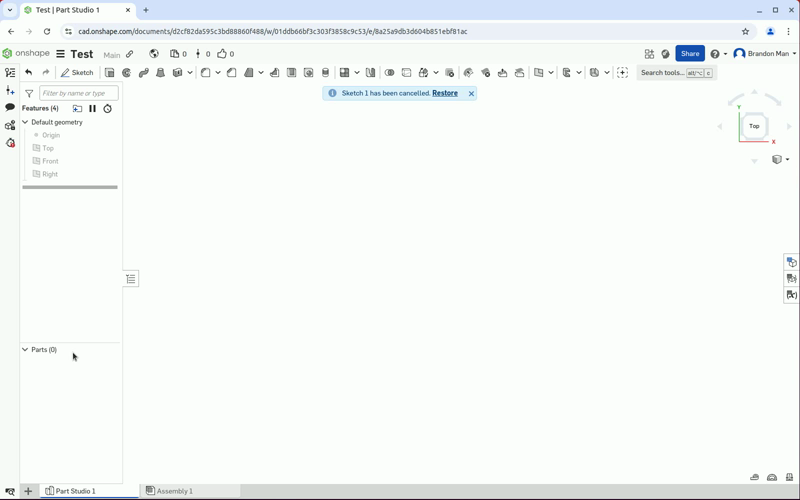
key(y)
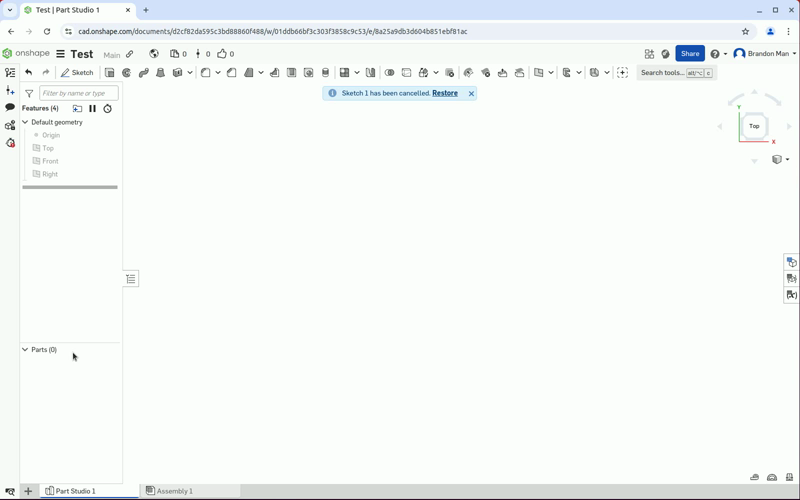
key(shift+p)
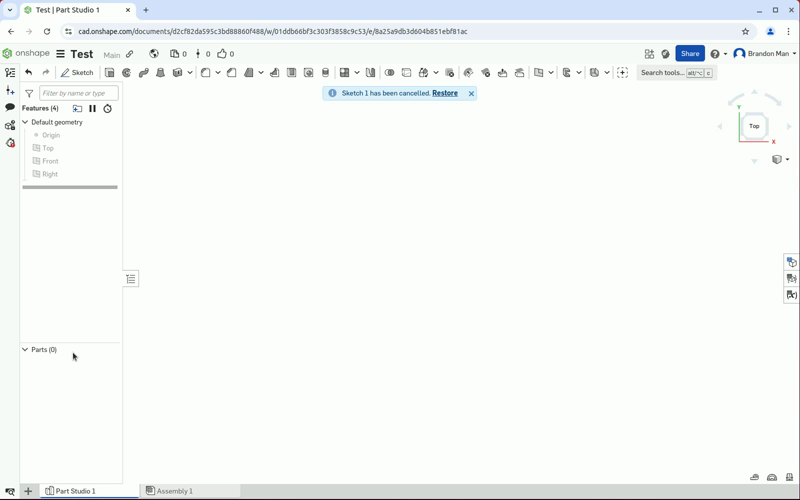
key(space)
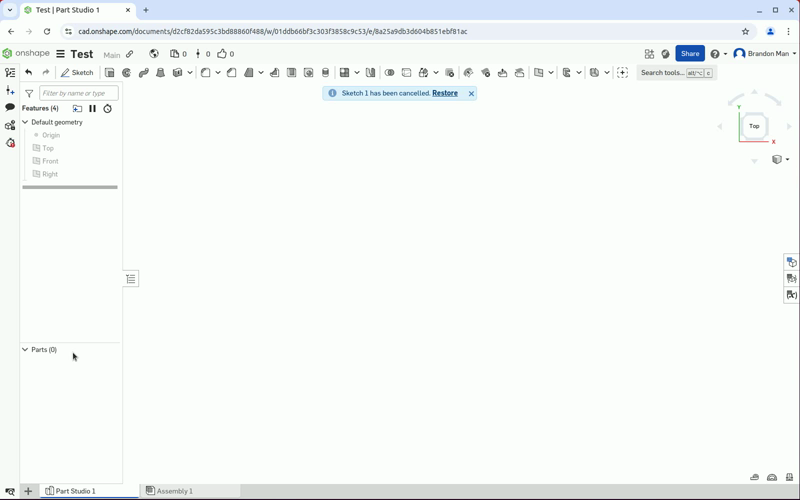
key_down(shift)
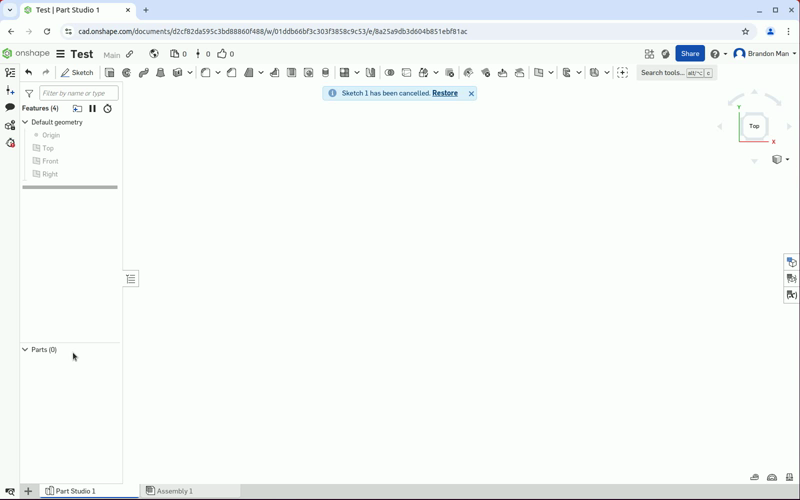
key(up)
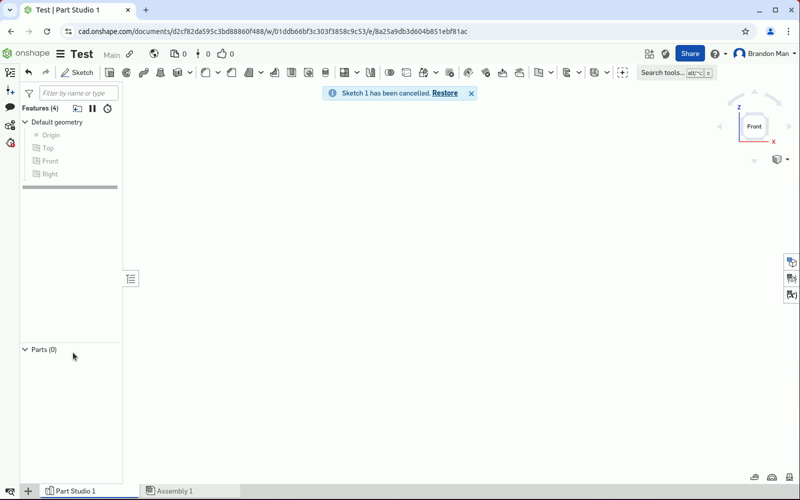
key_up(shift)
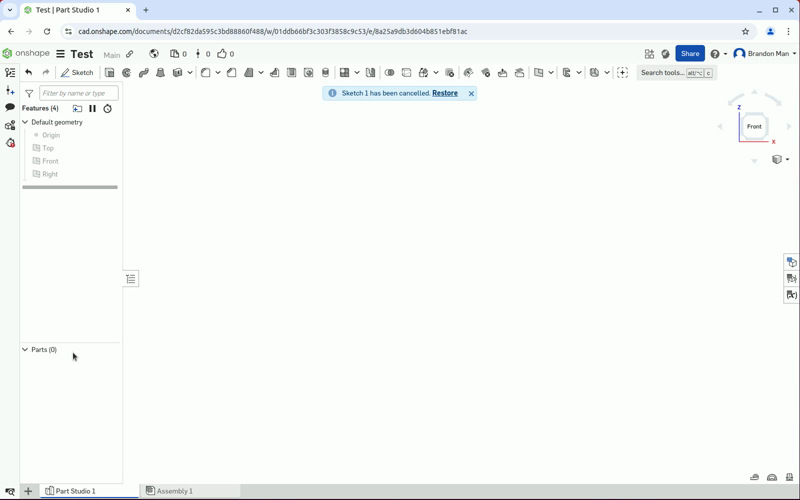
mouse_move(73, 352)
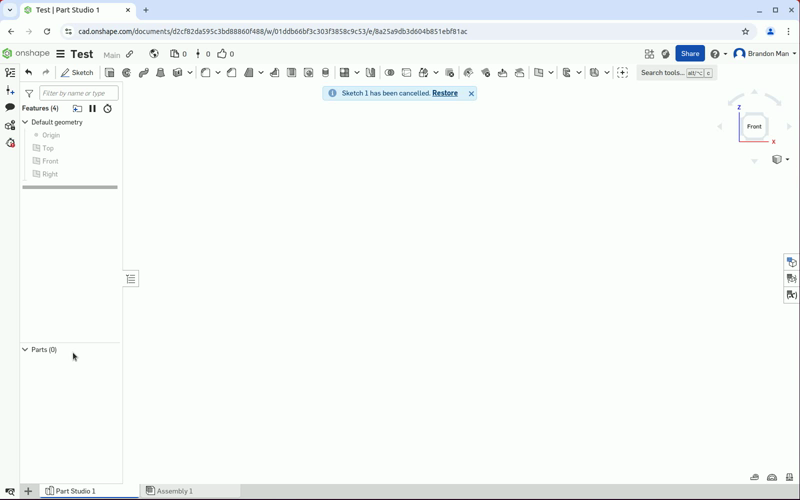
key(shift+y)
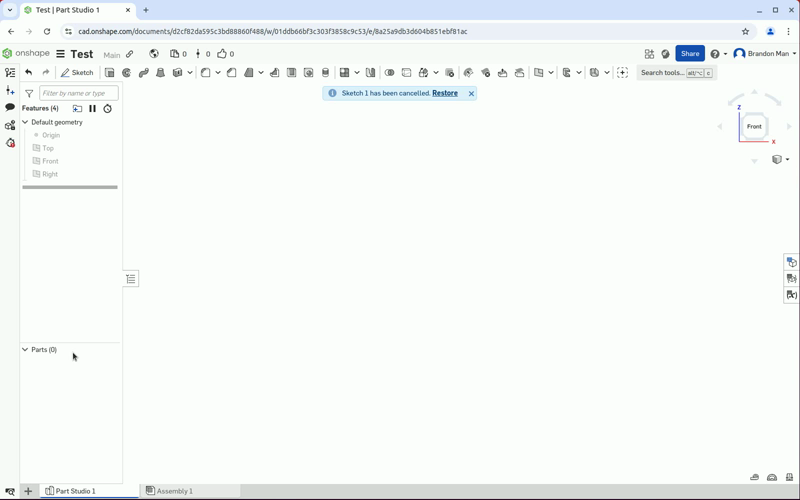
key(shift+s)
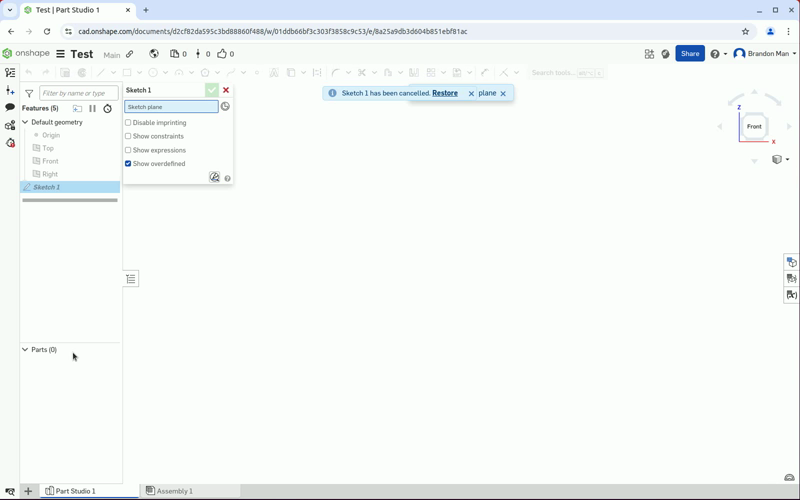
mouse_move(73, 163)
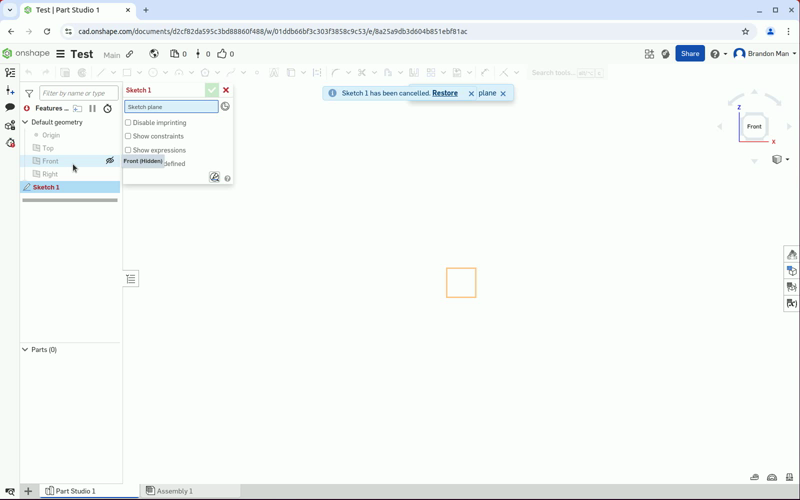
click(73, 163)
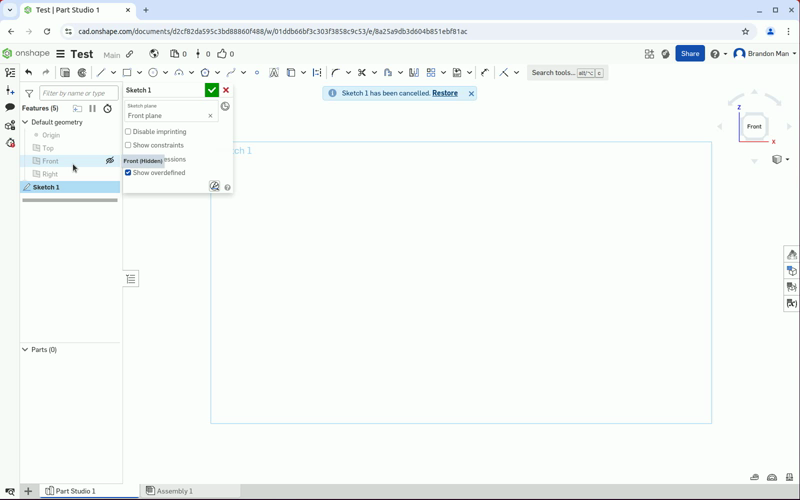
mouse_move(73, 352)
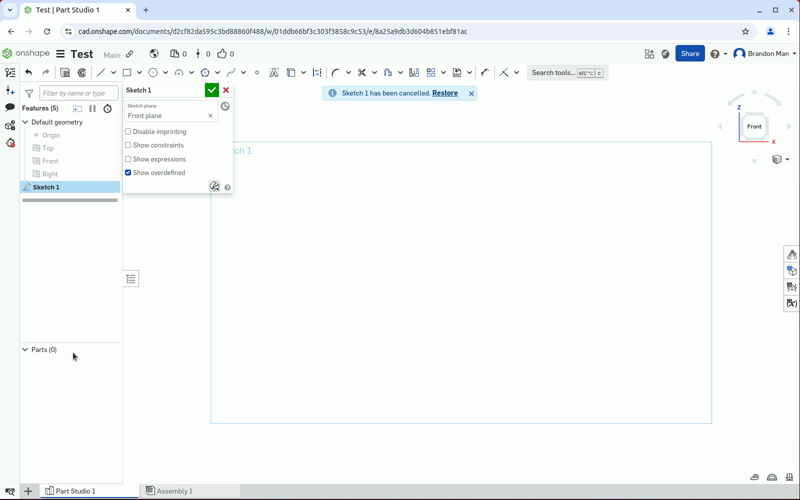
key(y)
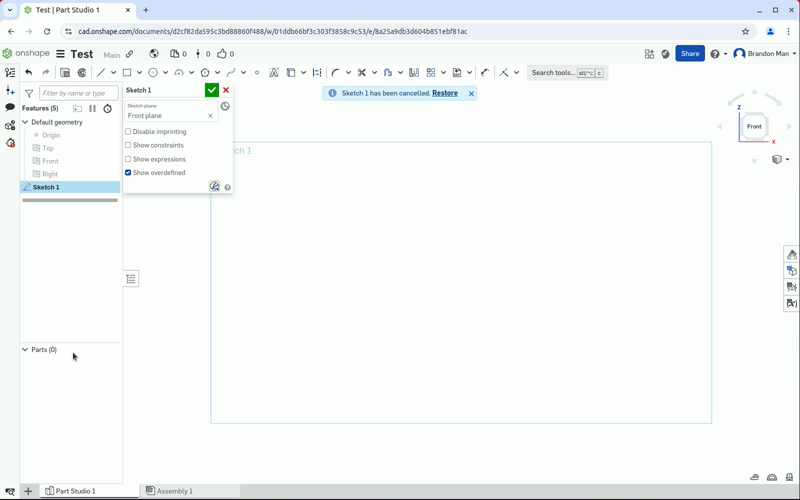
key(c)
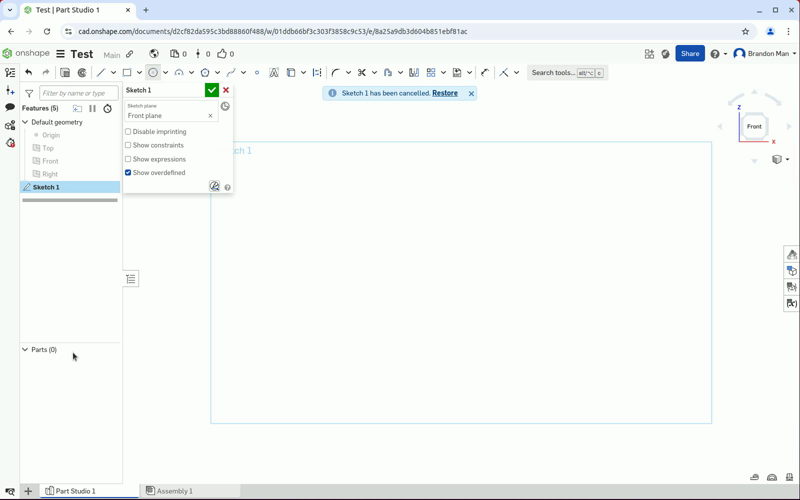
key_down(shift)
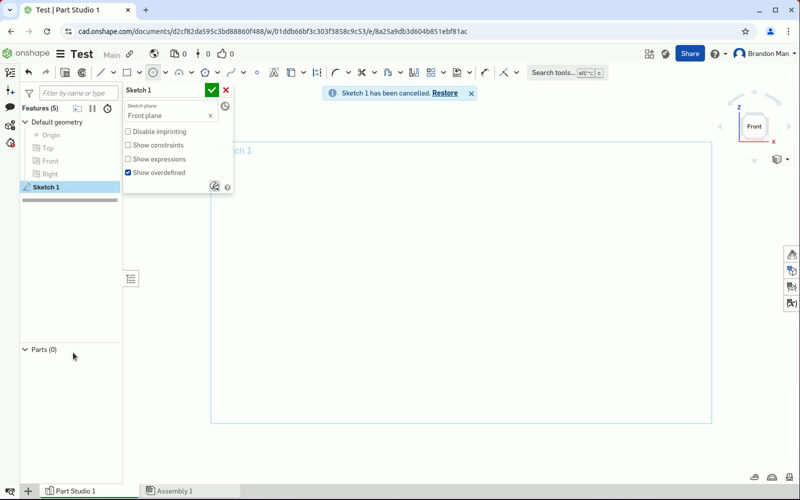
mouse_move(461, 282)
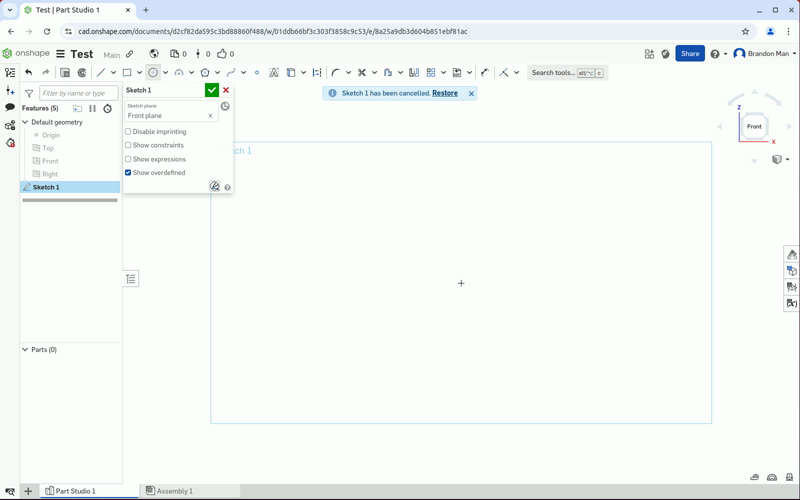
click(461, 282)
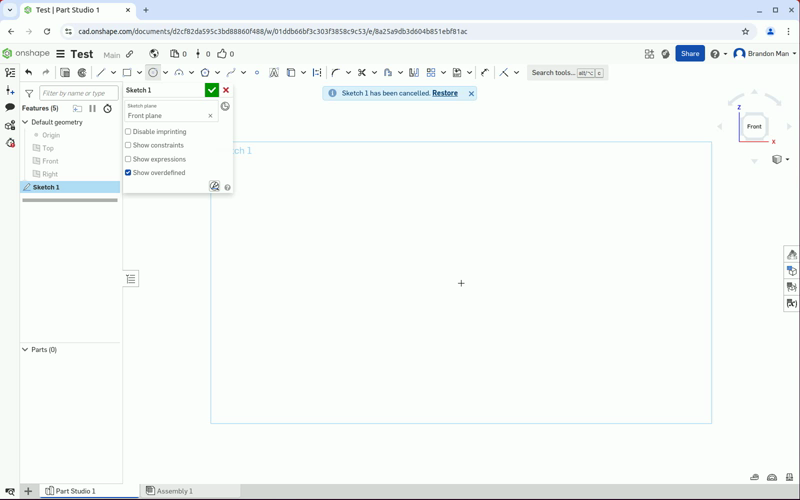
key_up(shift)
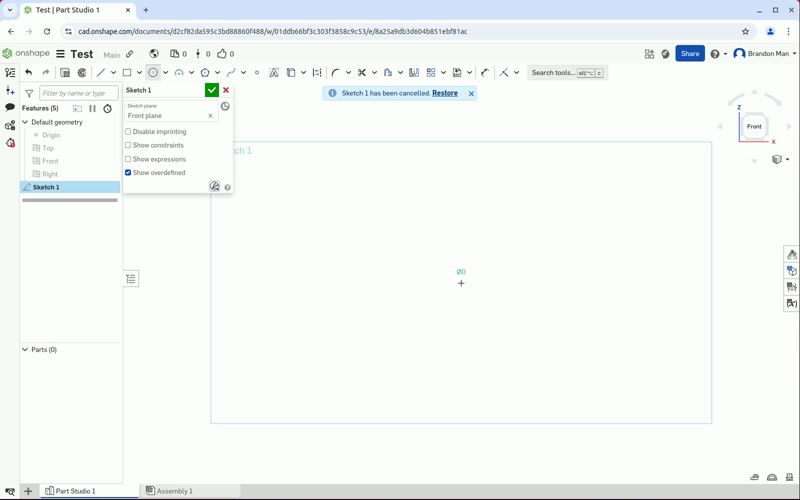
mouse_move(574, 282)
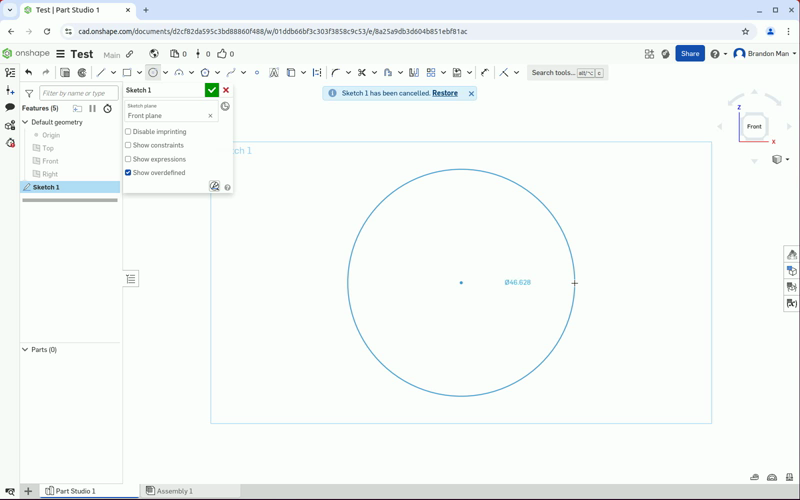
click(574, 282)
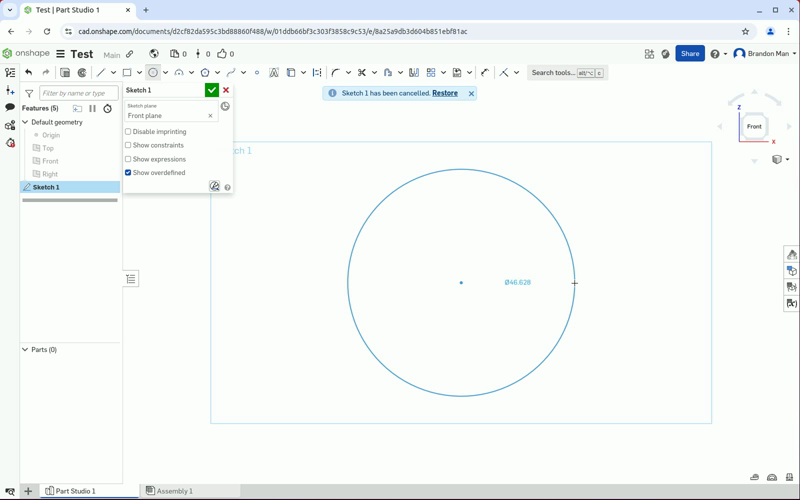
key(esc)
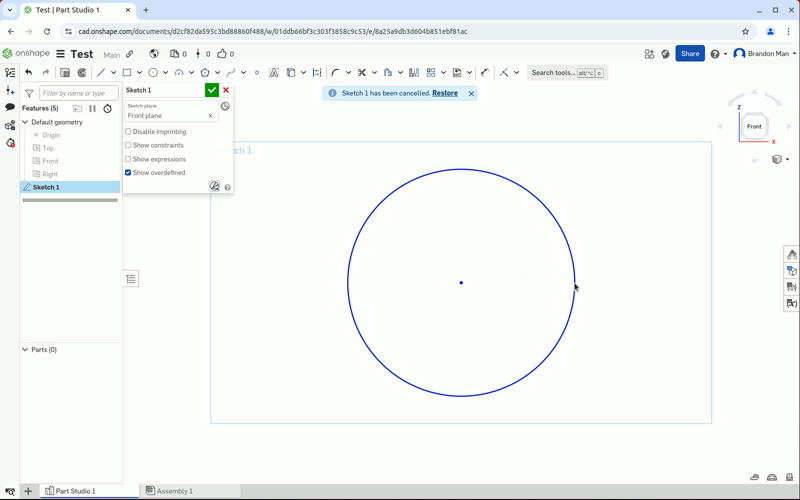
mouse_move(483, 352)
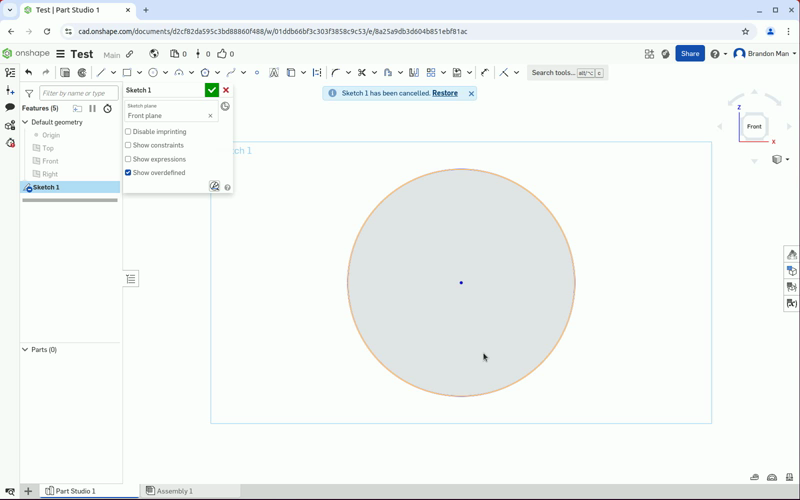
click(483, 352)
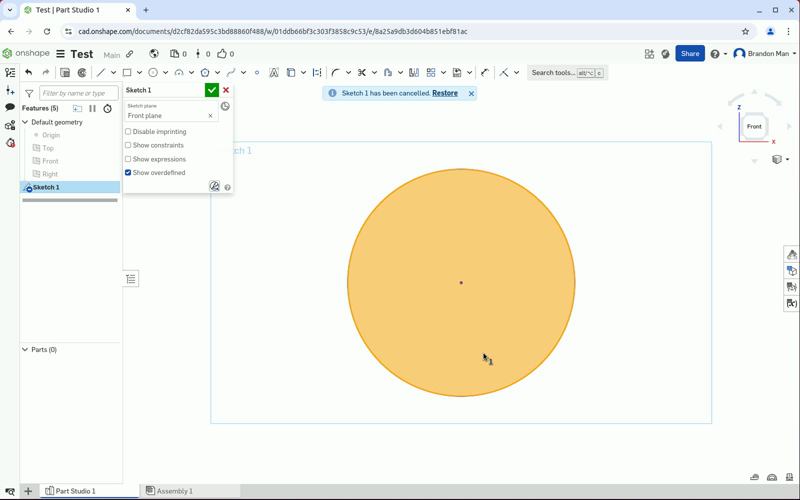
mouse_move(73, 352)
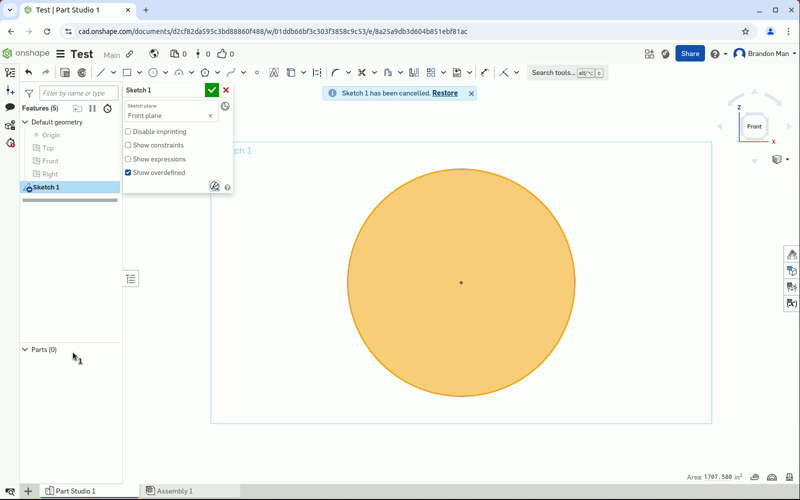
key(shift+y)
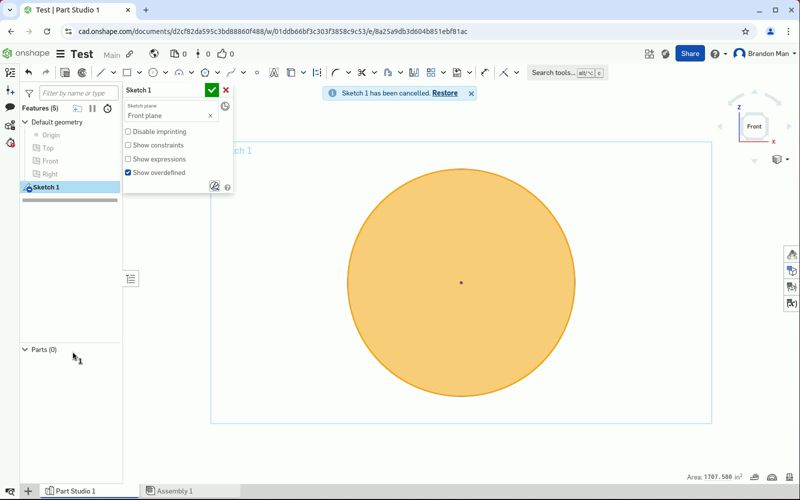
key(shift+e)
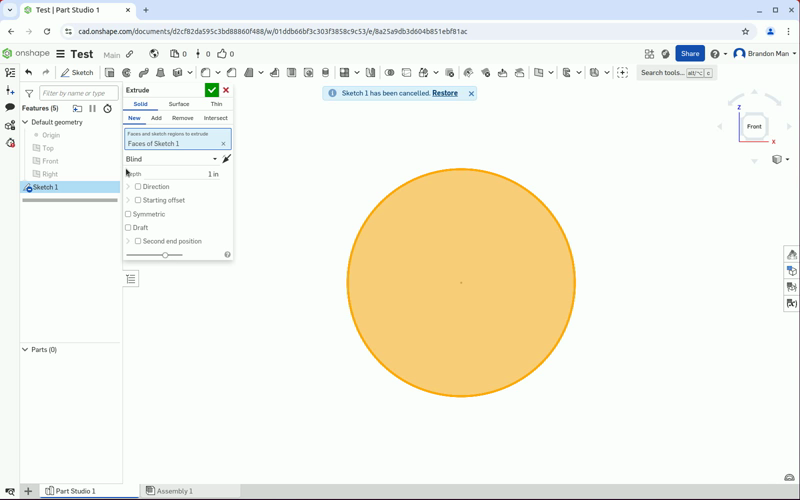
mouse_move(143, 106)
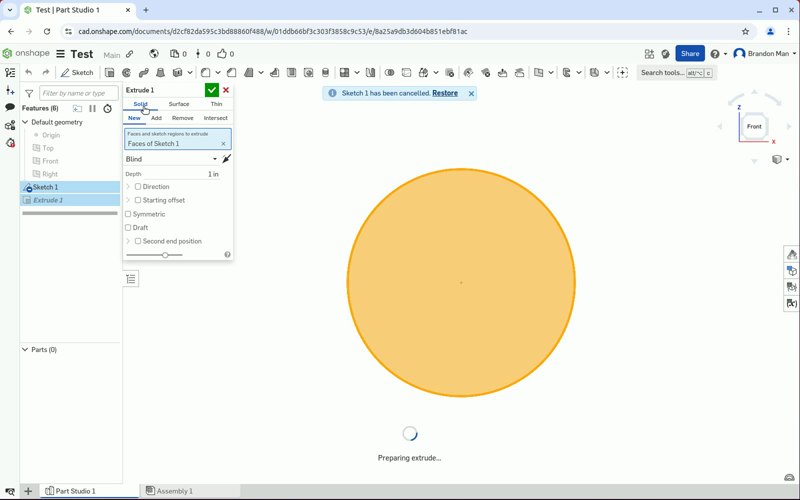
click(143, 106)
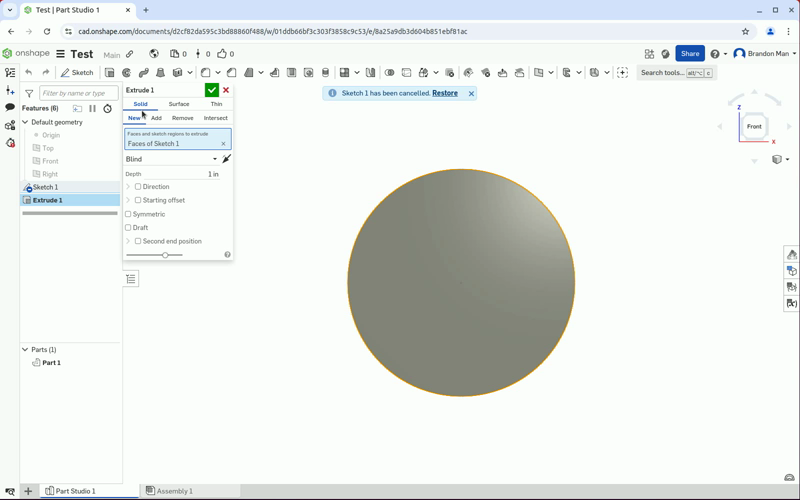
mouse_move(137, 120)
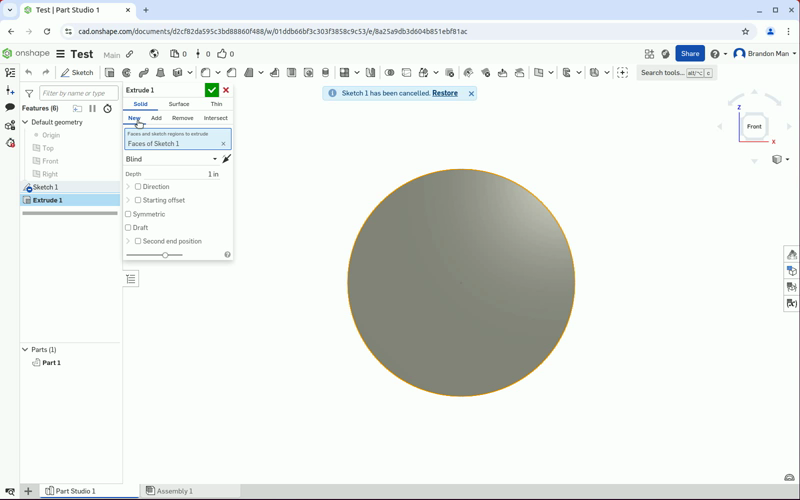
click(137, 120)
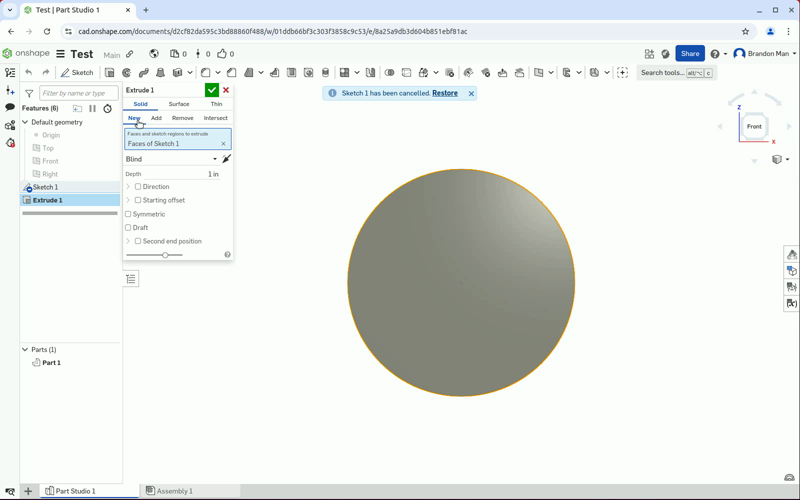
key(tab, 4)
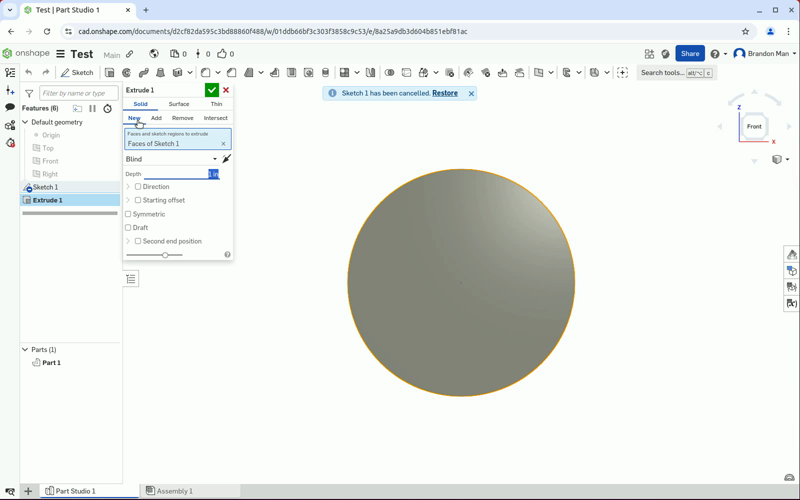
text(23.108)
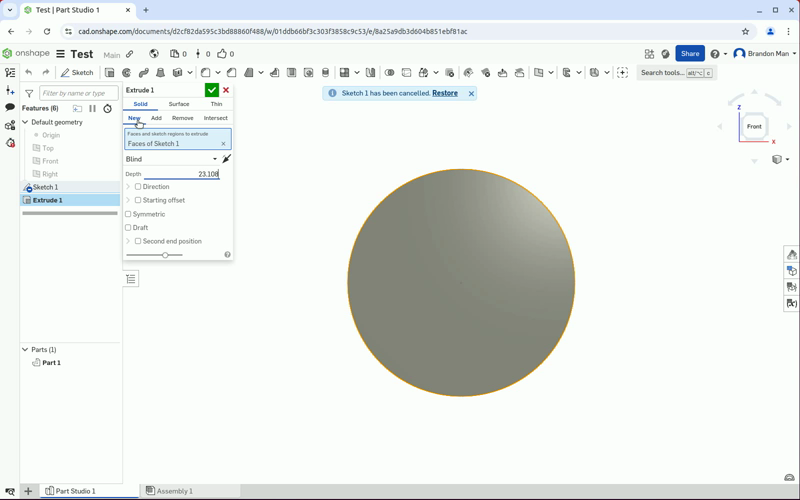
key(enter)
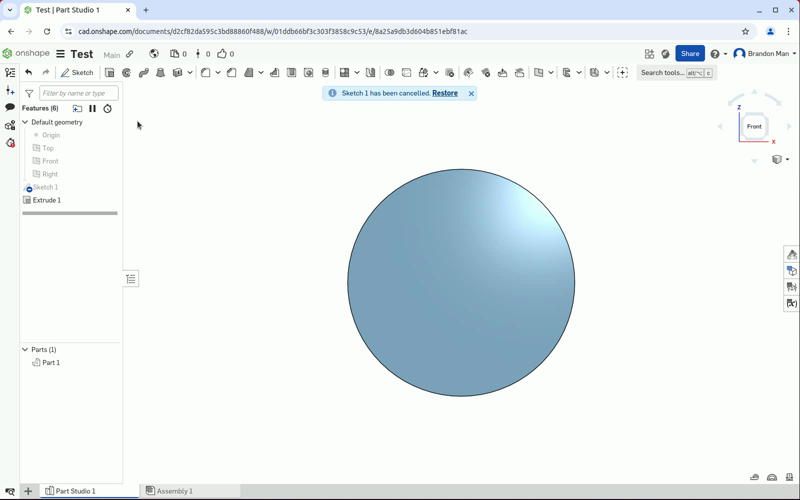
key(shift+h)
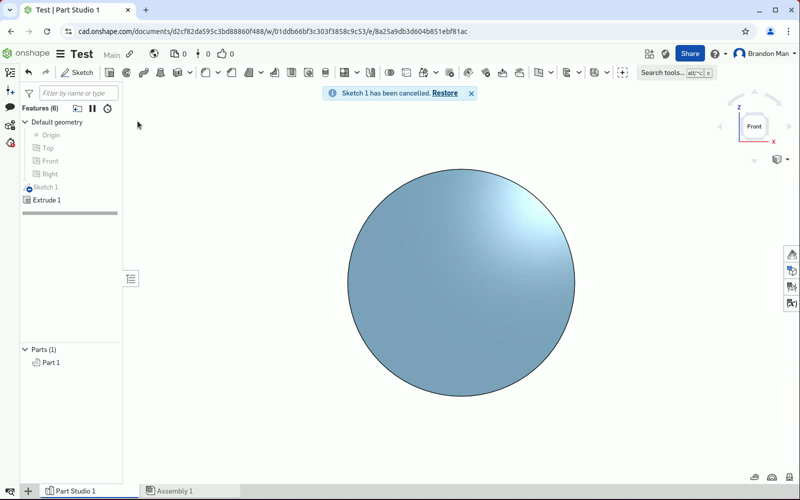
key(shift+h)
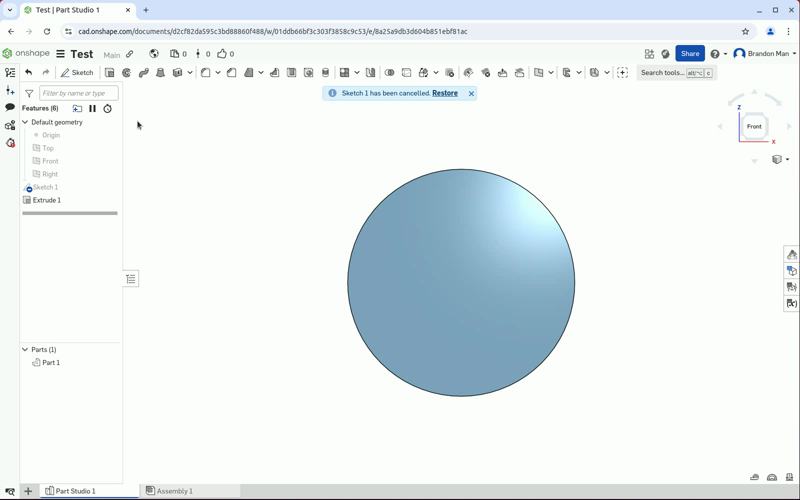
mouse_move(73, 189)
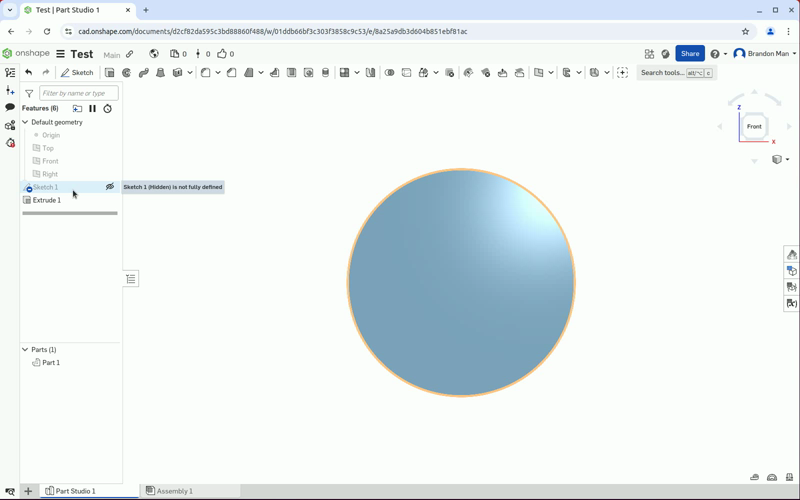
click(73, 189)
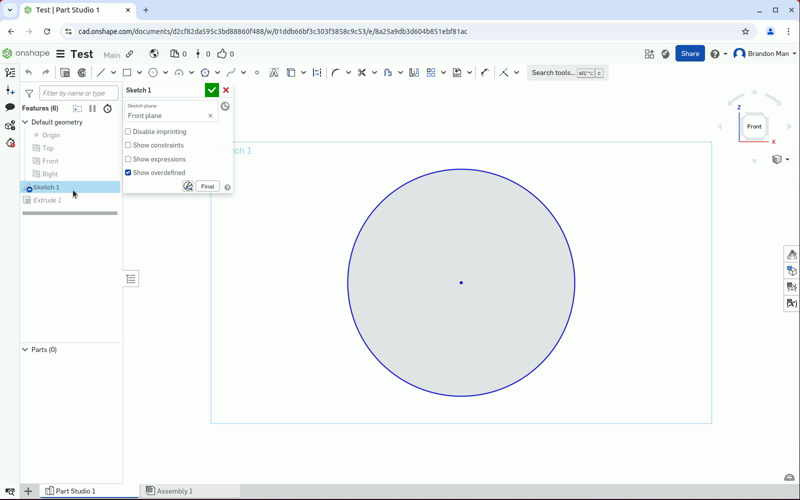
mouse_move(229, 92)
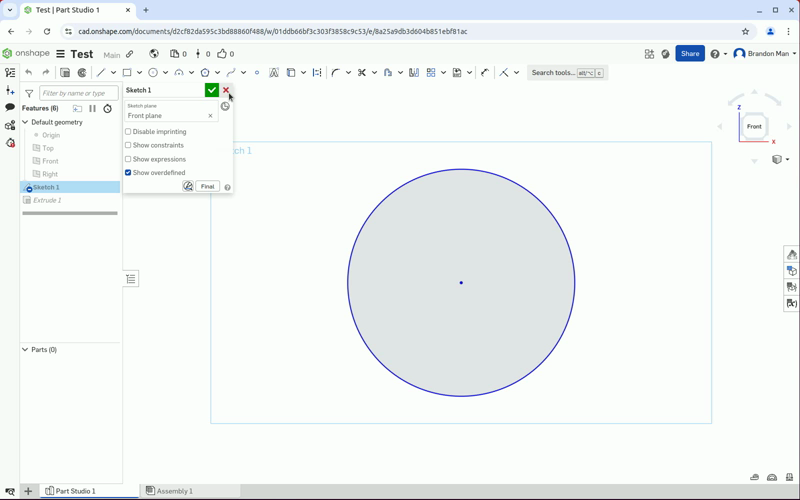
click(229, 92)
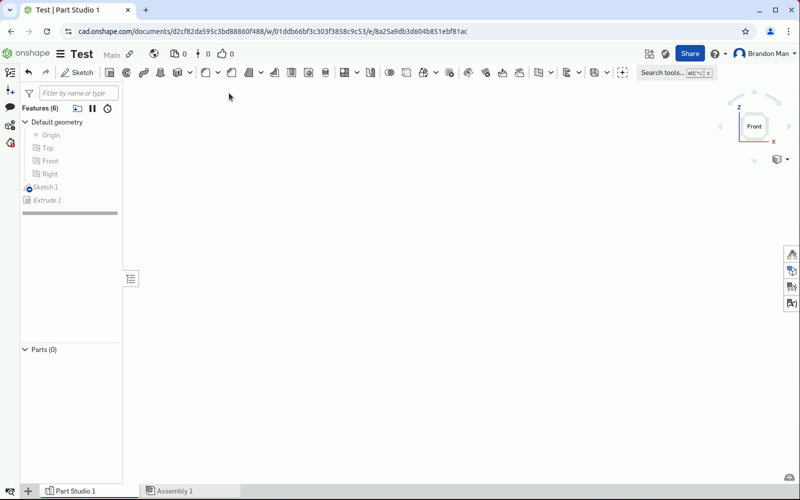
mouse_move(541, 75)
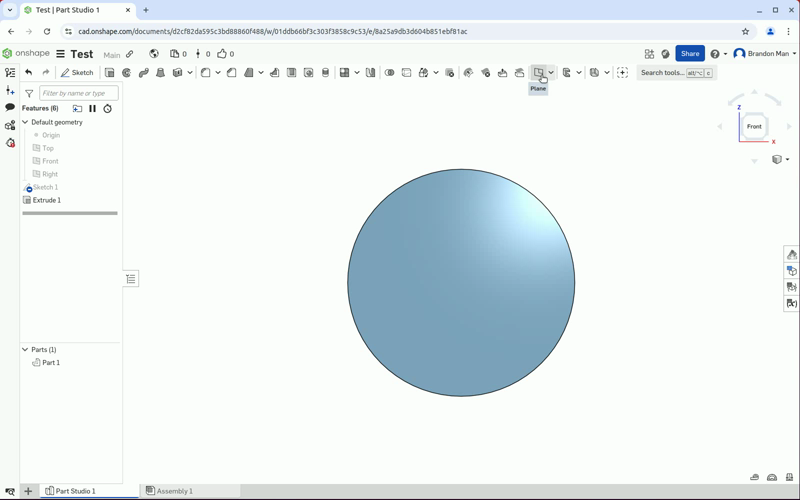
click(541, 75)
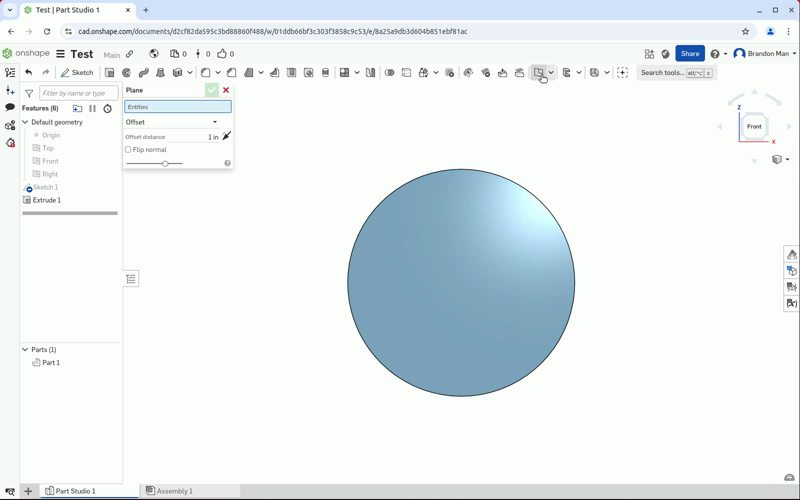
mouse_move(73, 163)
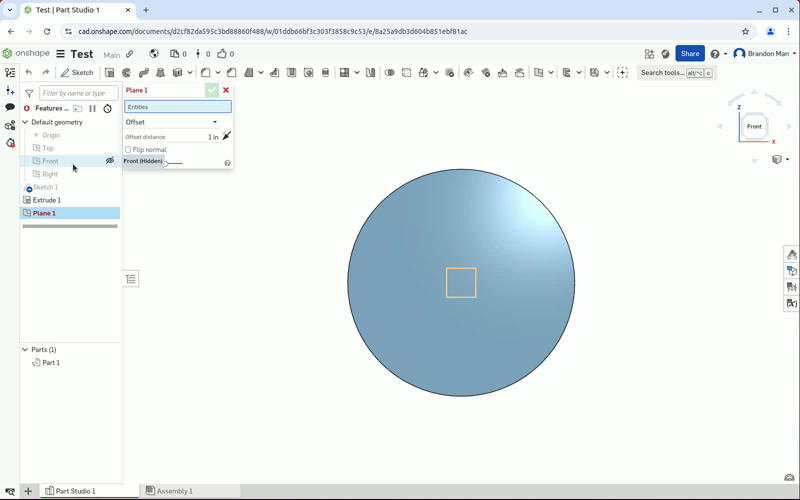
click(73, 163)
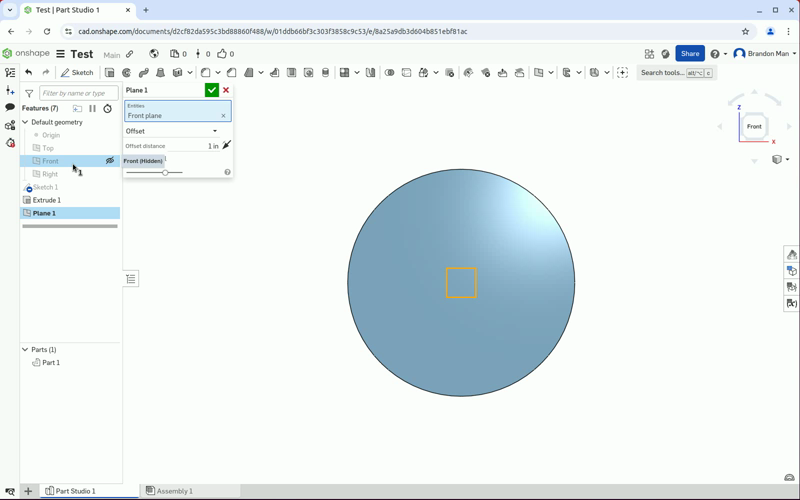
key(tab, 2)
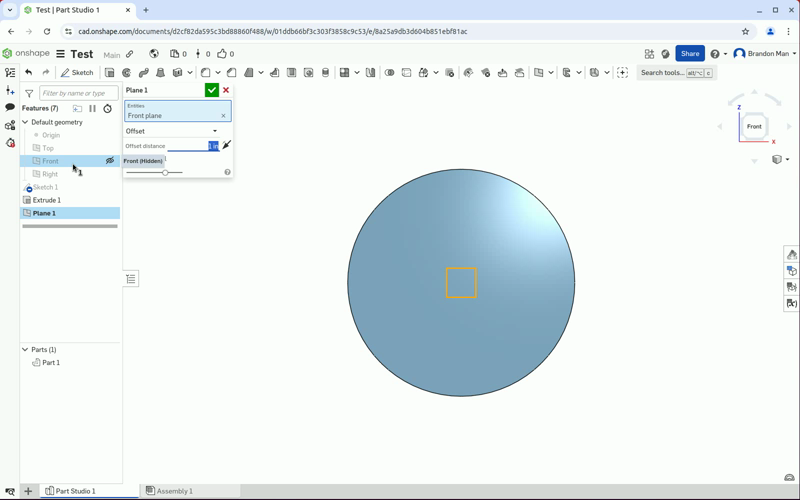
text(23.108)
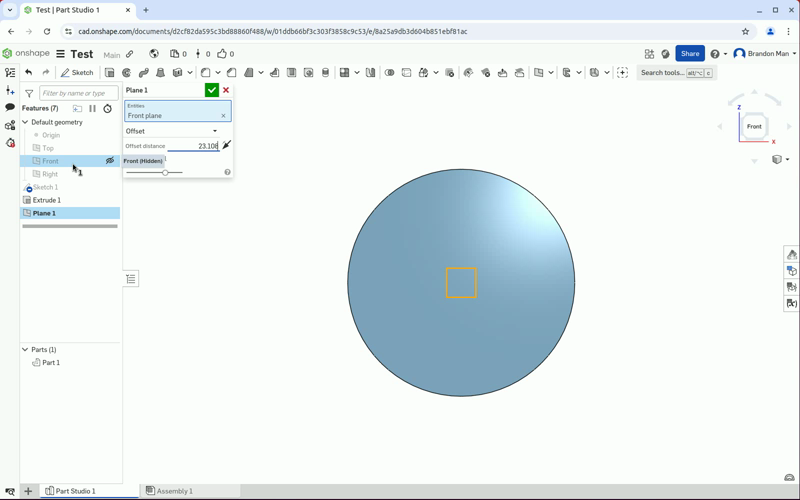
key(enter, 2)
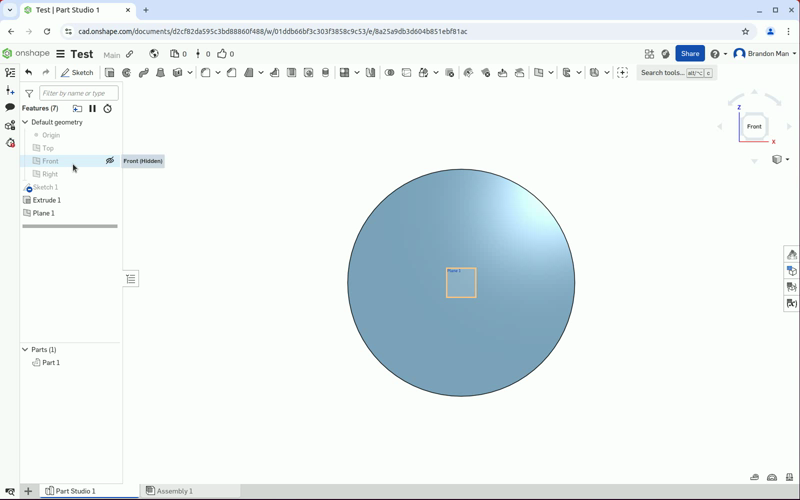
key(shift+s)
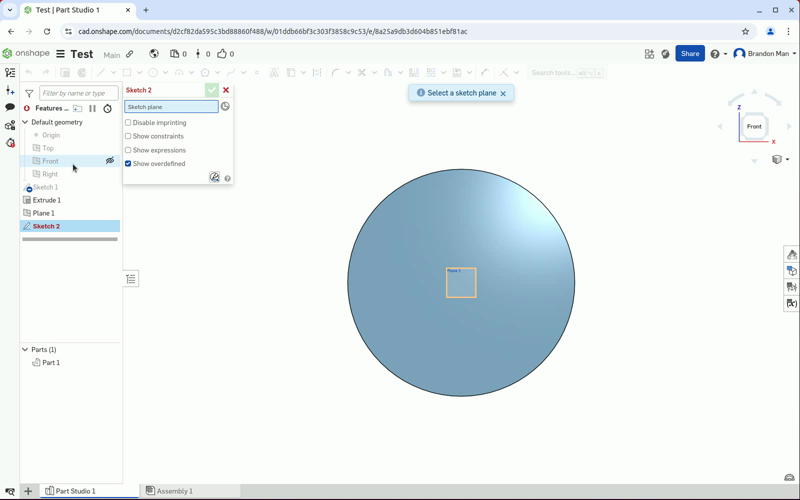
mouse_move(73, 215)
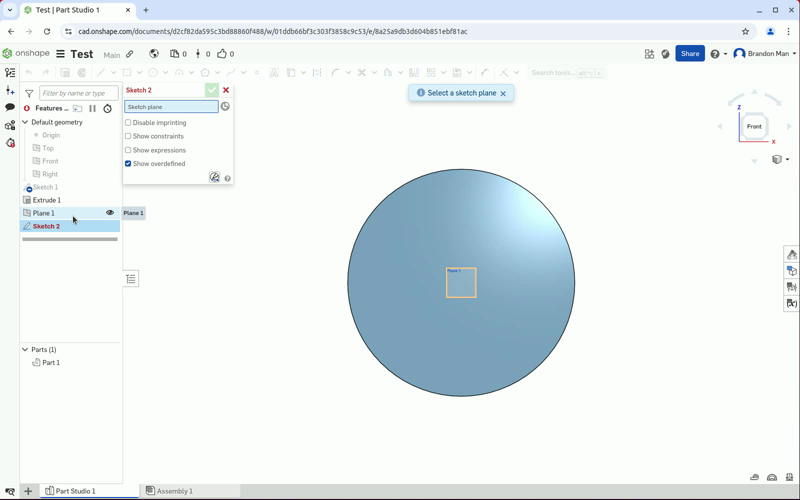
click(73, 215)
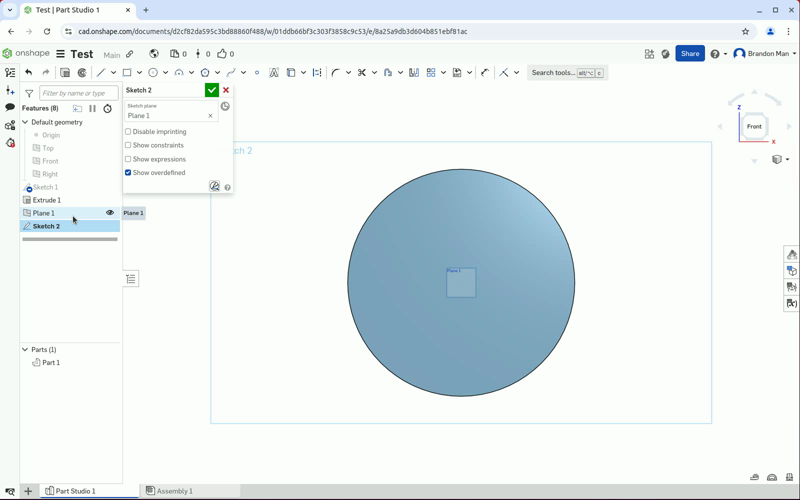
mouse_move(73, 352)
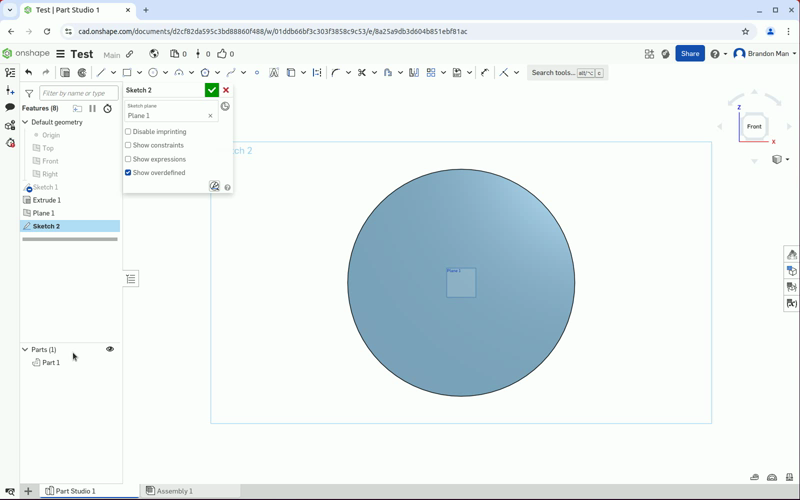
key(y)
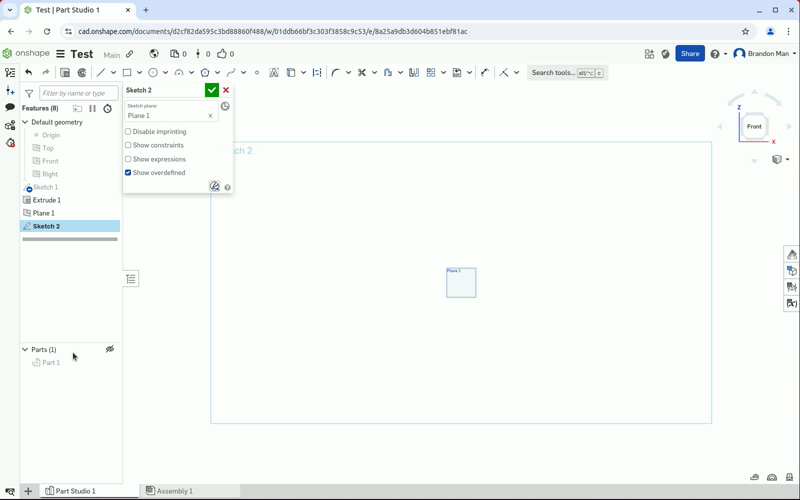
key(c)
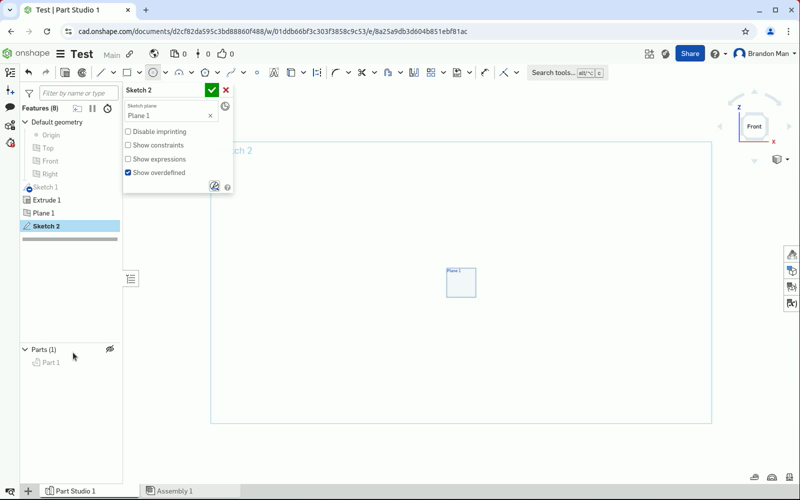
key_down(shift)
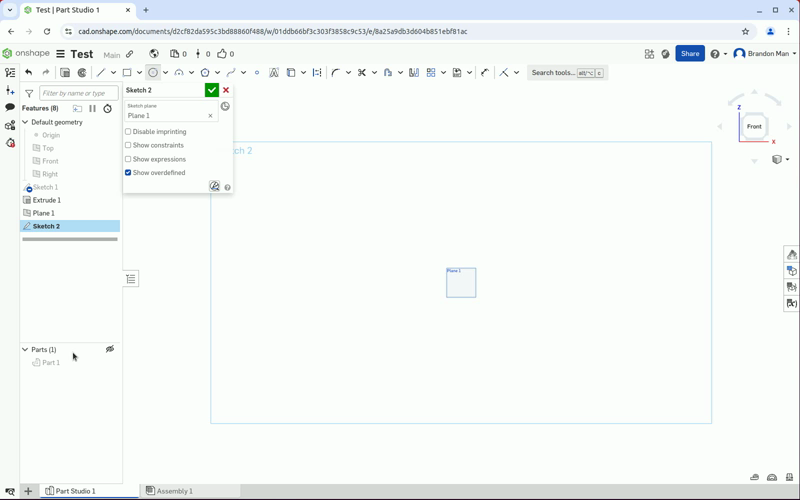
mouse_move(389, 312)
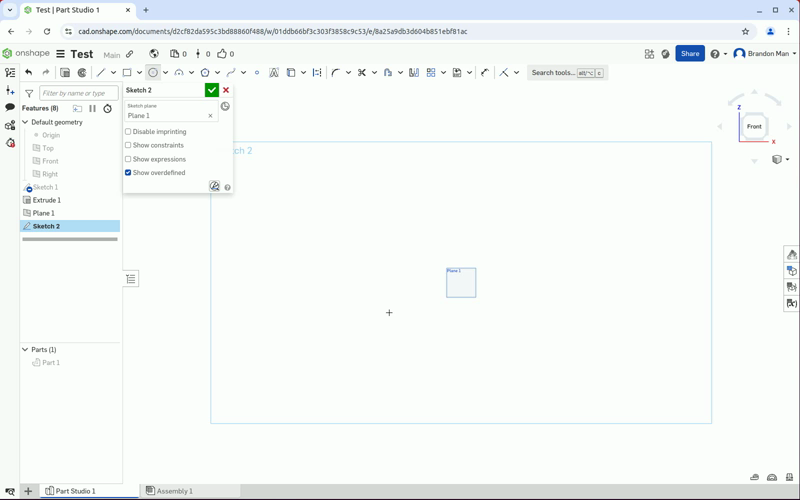
click(389, 312)
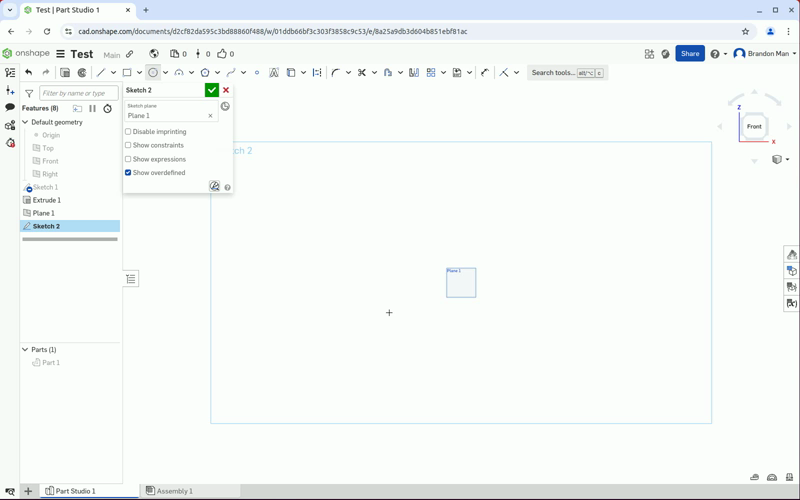
key_up(shift)
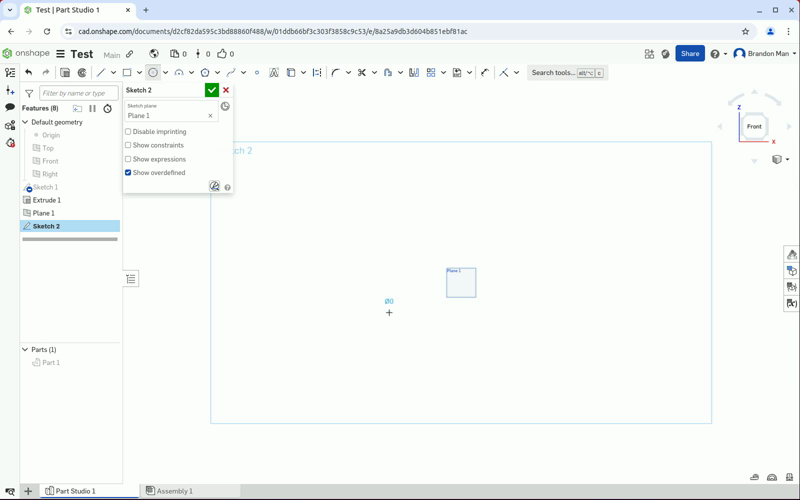
mouse_move(418, 312)
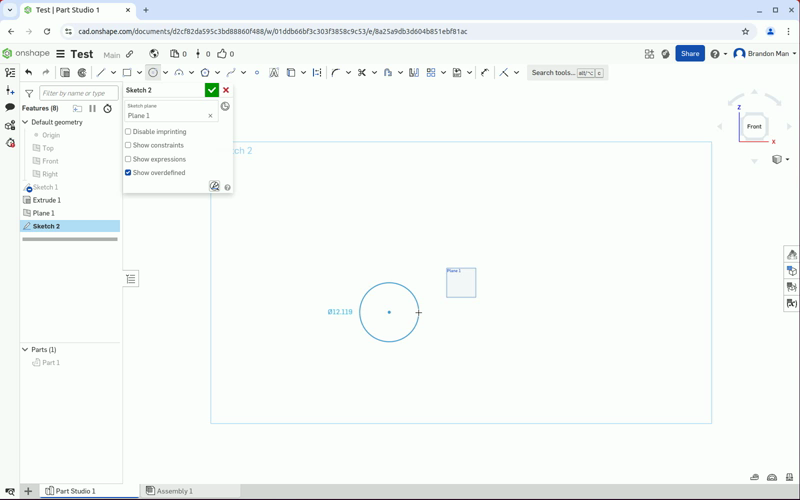
click(418, 312)
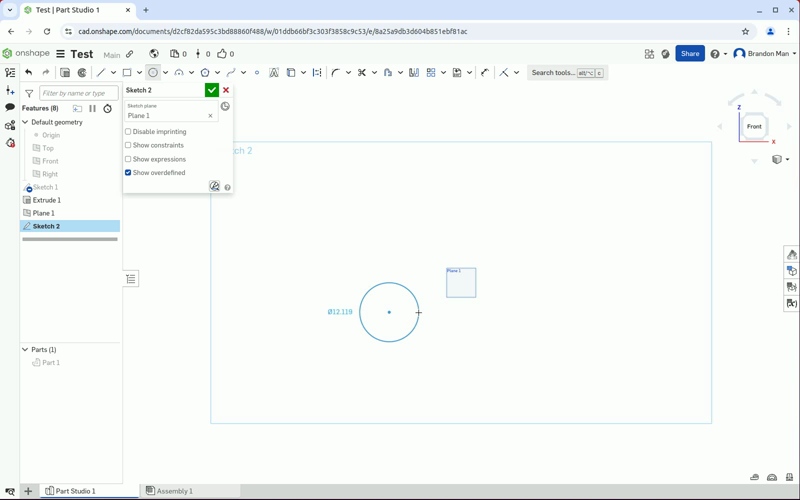
key(esc)
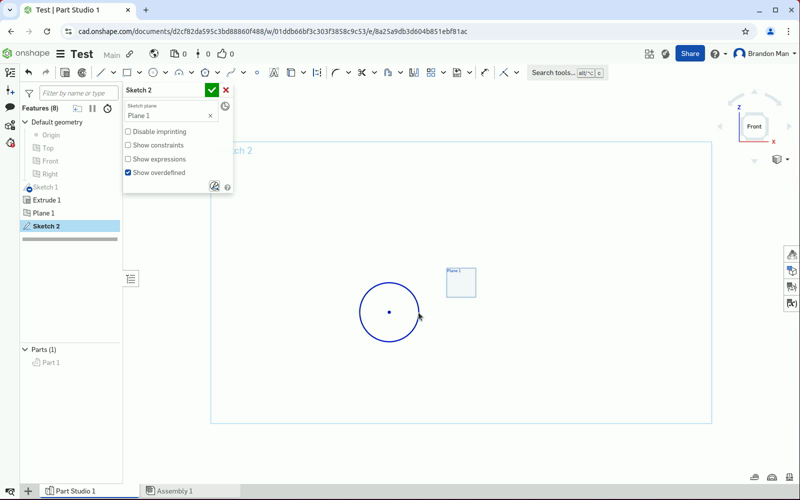
mouse_move(391, 310)
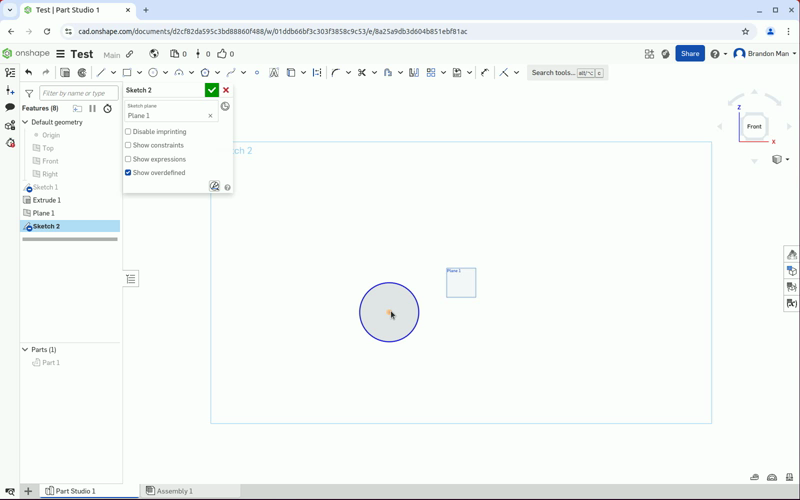
click(391, 310)
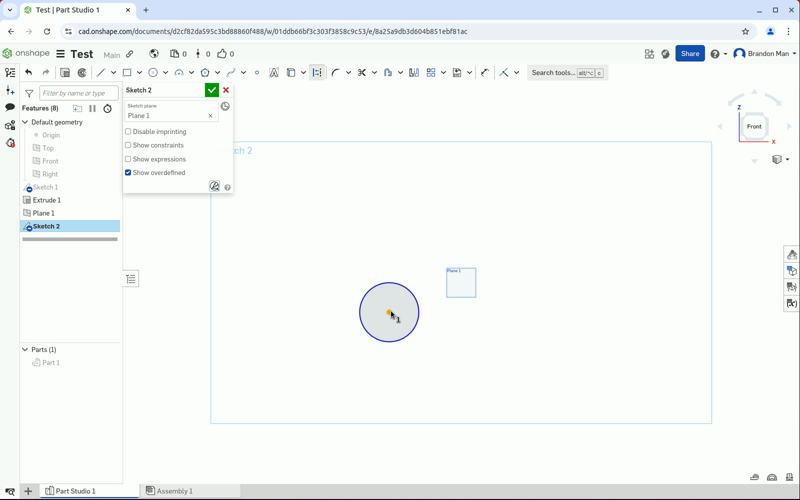
mouse_move(73, 352)
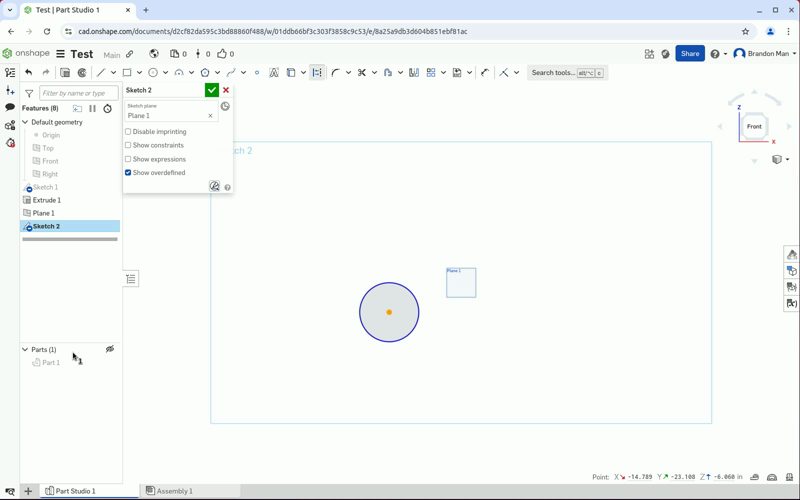
key(shift+y)
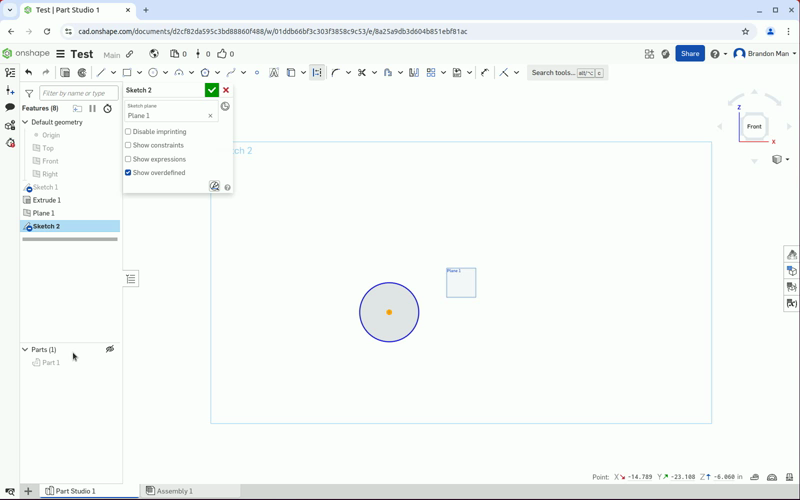
key(shift+e)
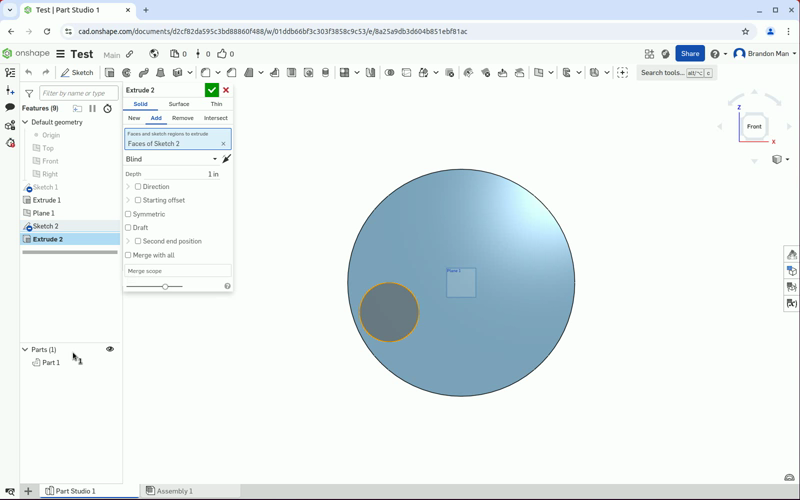
mouse_move(143, 106)
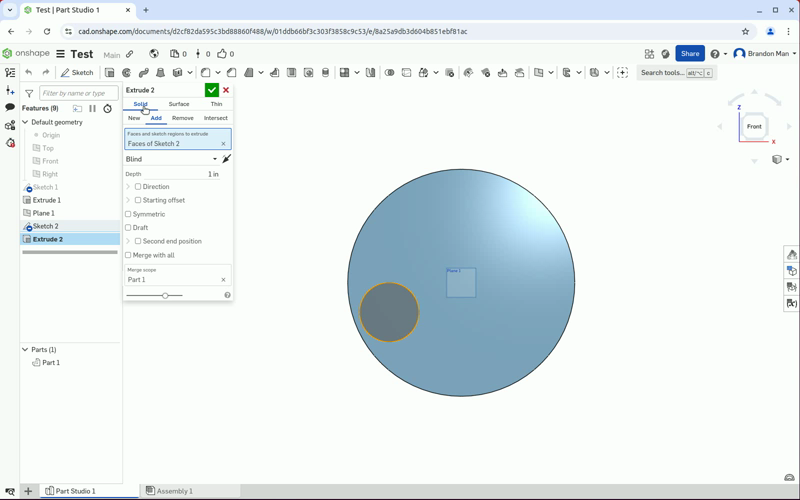
click(143, 106)
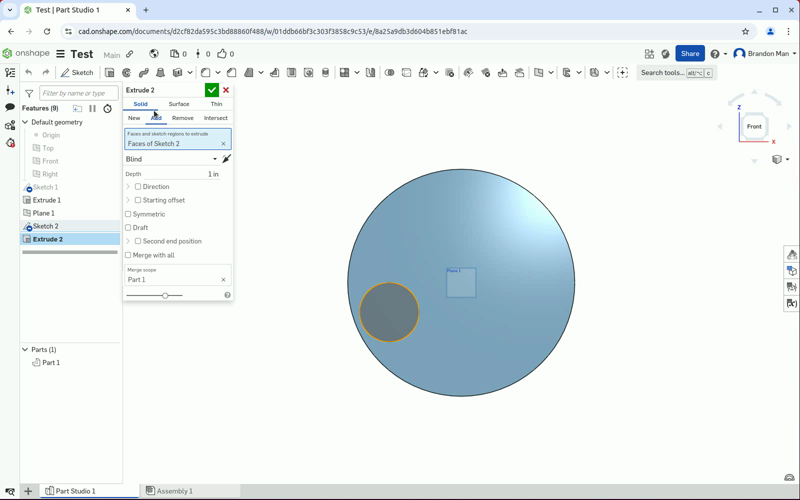
mouse_move(186, 120)
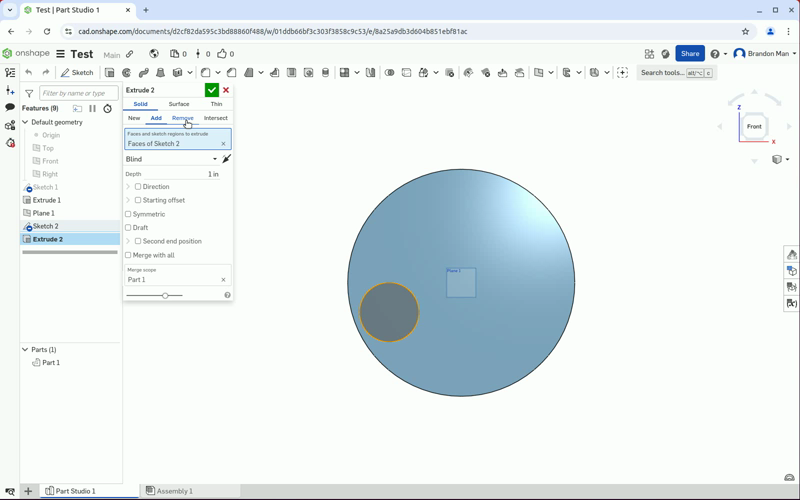
click(186, 120)
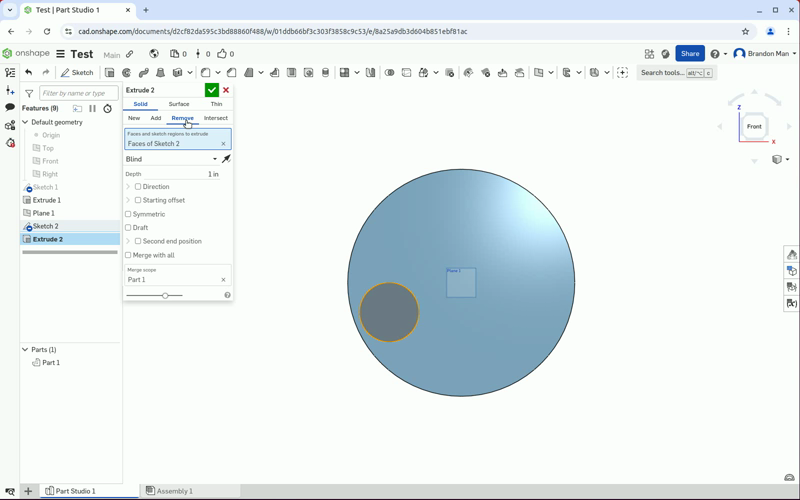
key(tab, 4)
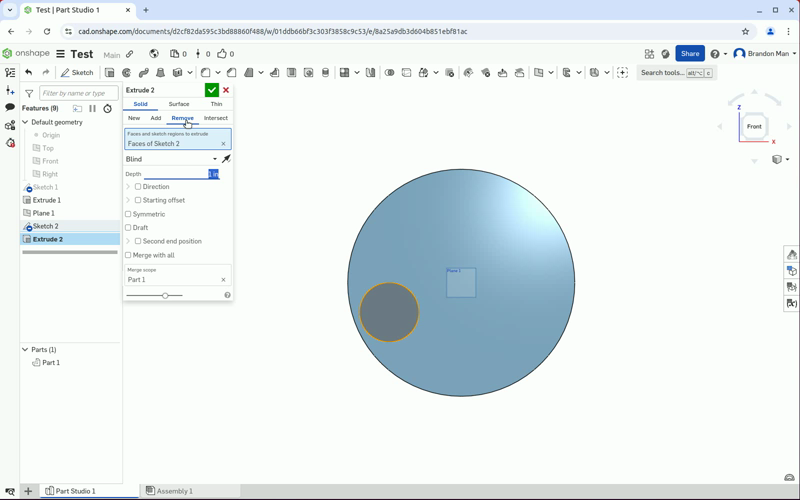
text(23.108)
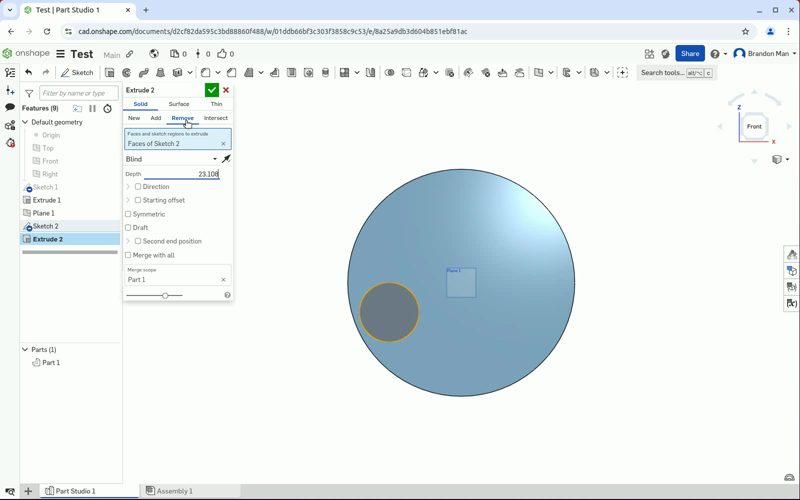
key(tab, 6)
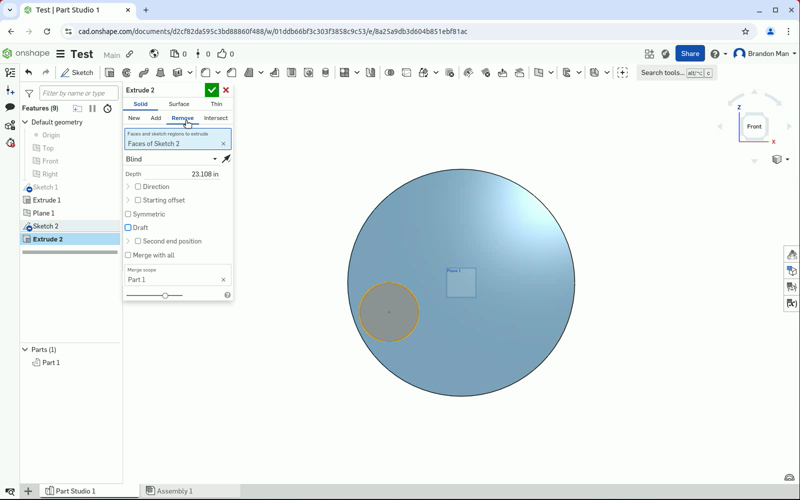
key(space)
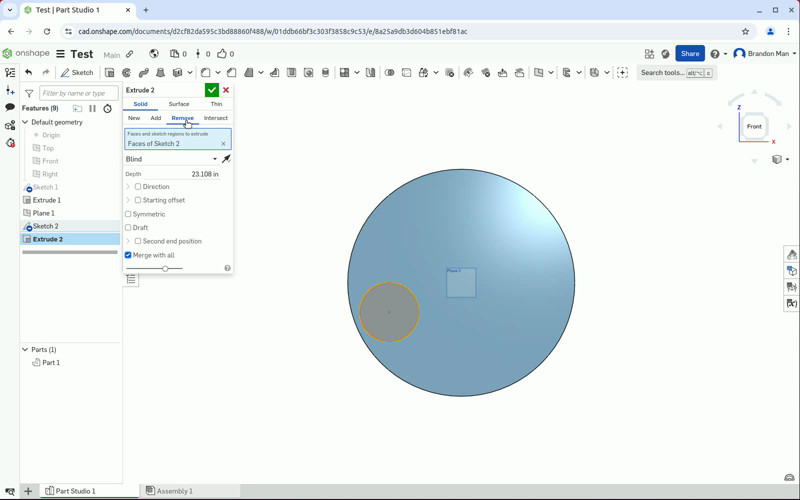
key(enter)
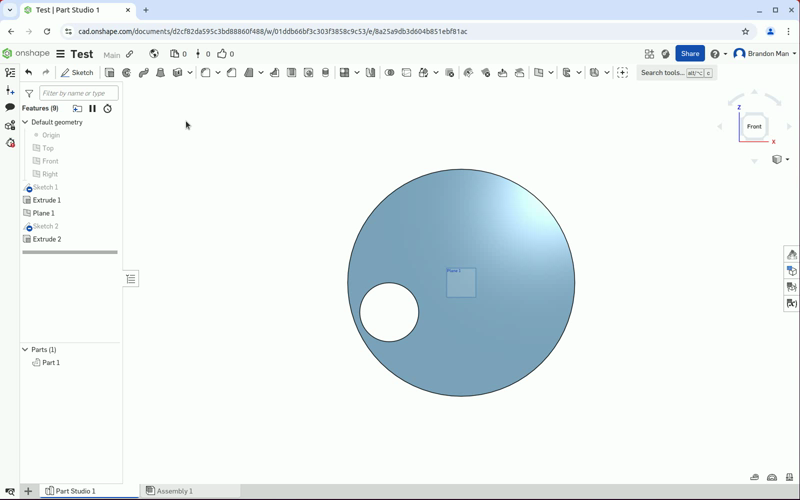
key(shift+h)
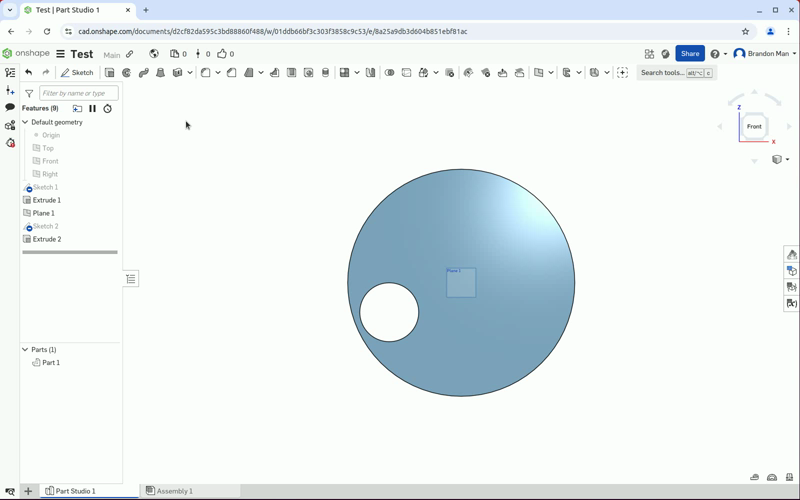
key(shift+h)
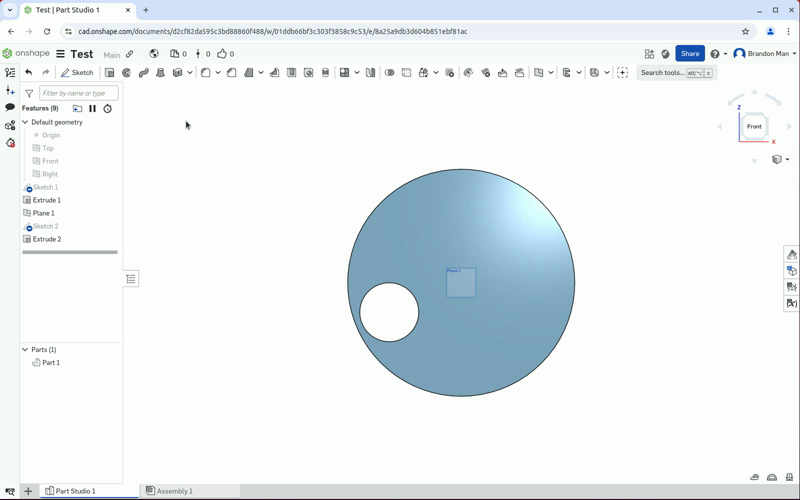
mouse_move(73, 189)
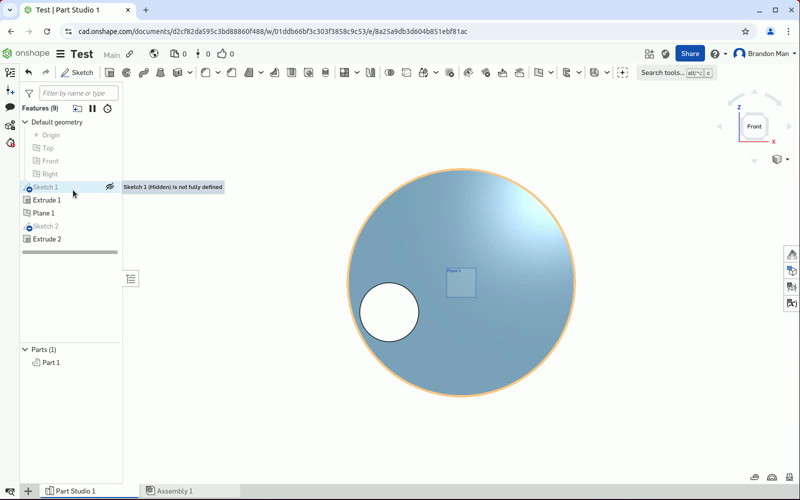
click(73, 189)
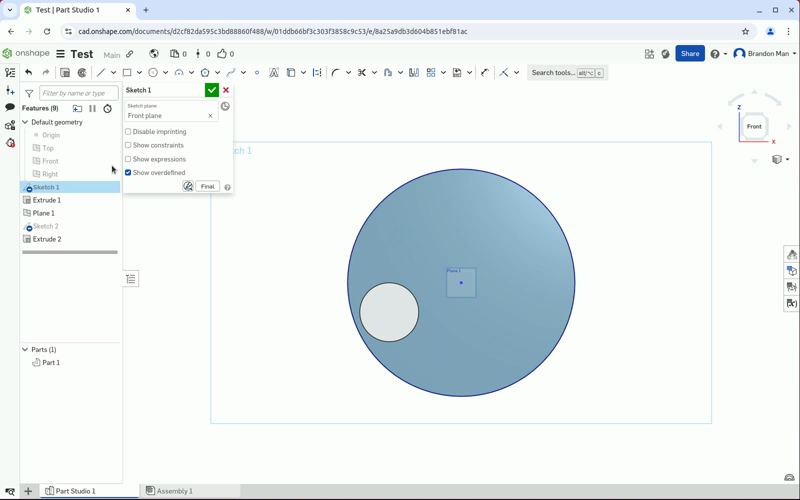
mouse_move(229, 92)
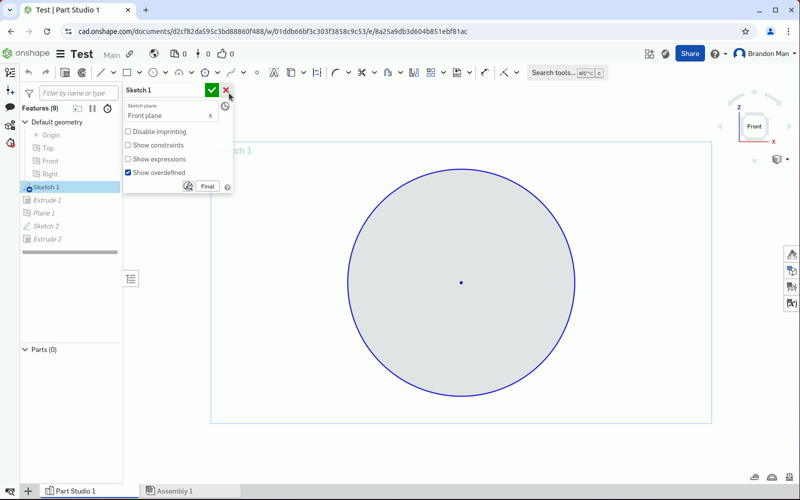
click(229, 92)
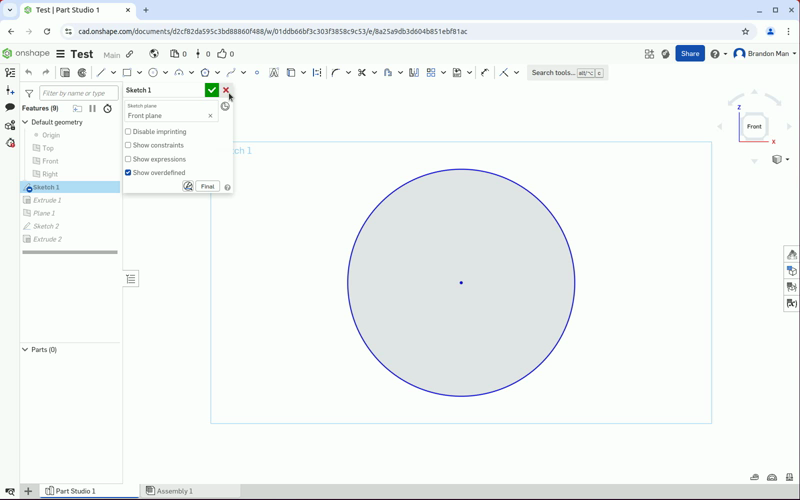
key(shift+s)
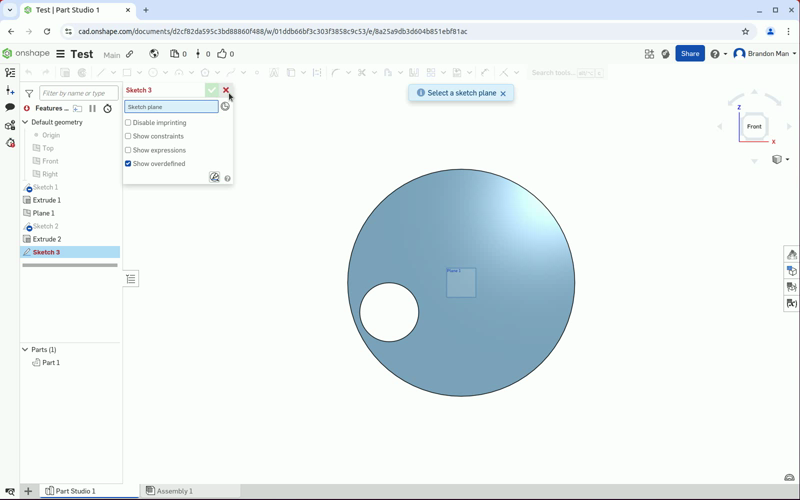
mouse_move(73, 215)
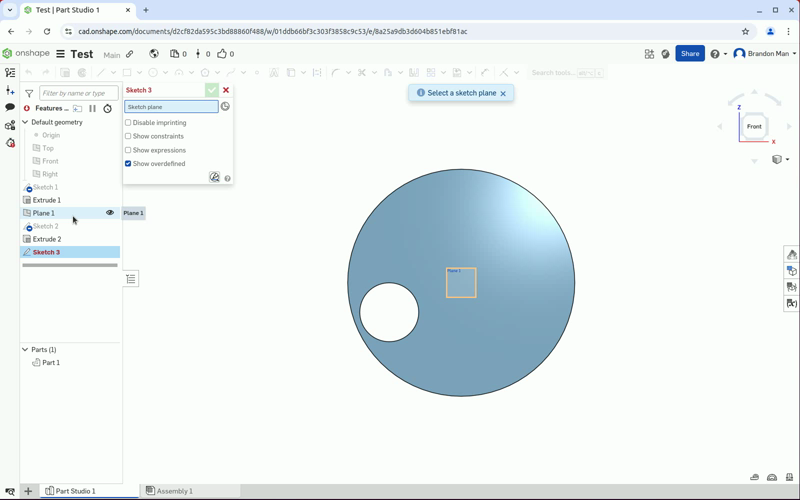
click(73, 215)
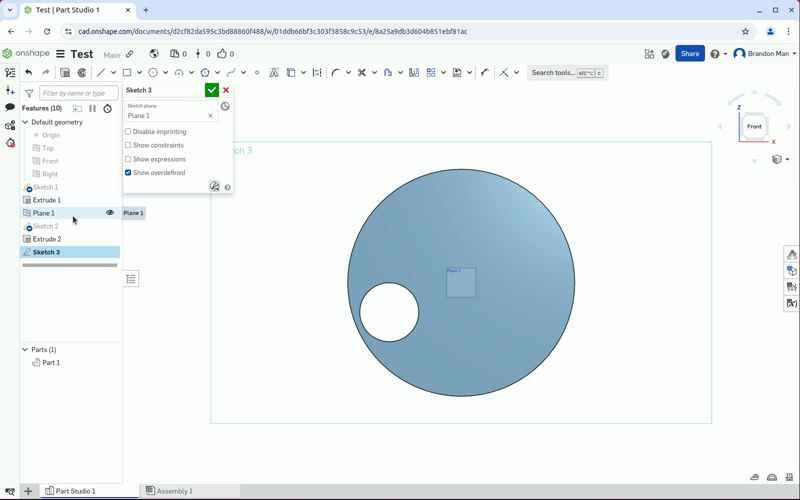
mouse_move(73, 352)
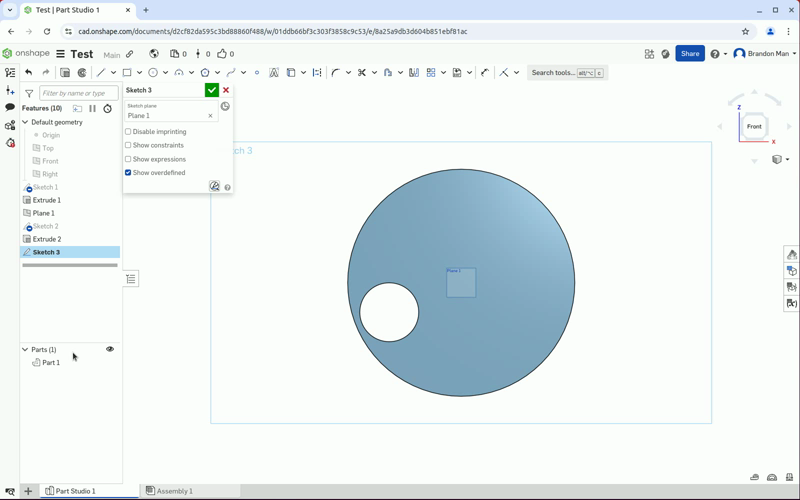
key(y)
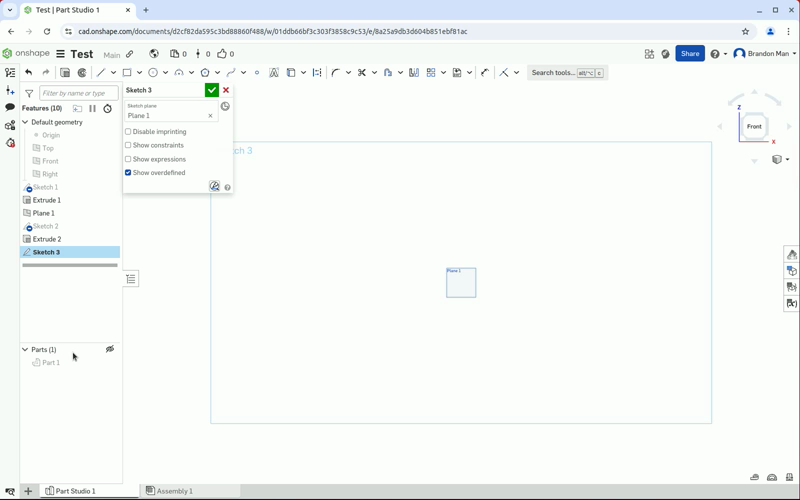
key(c)
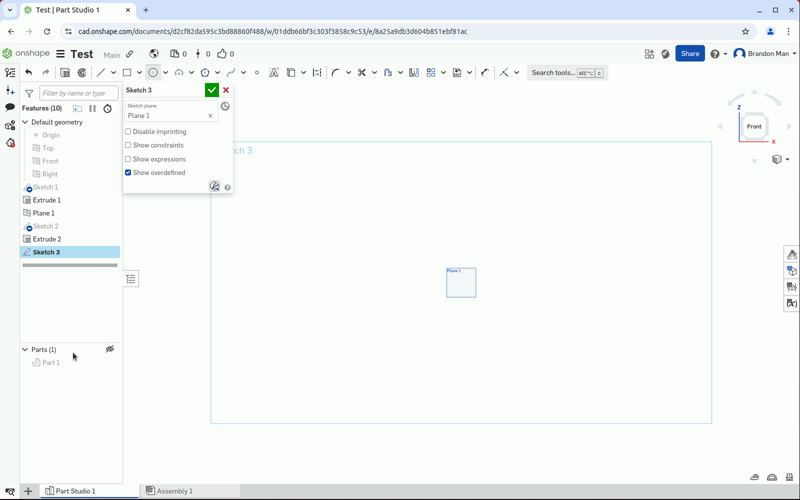
key_down(shift)
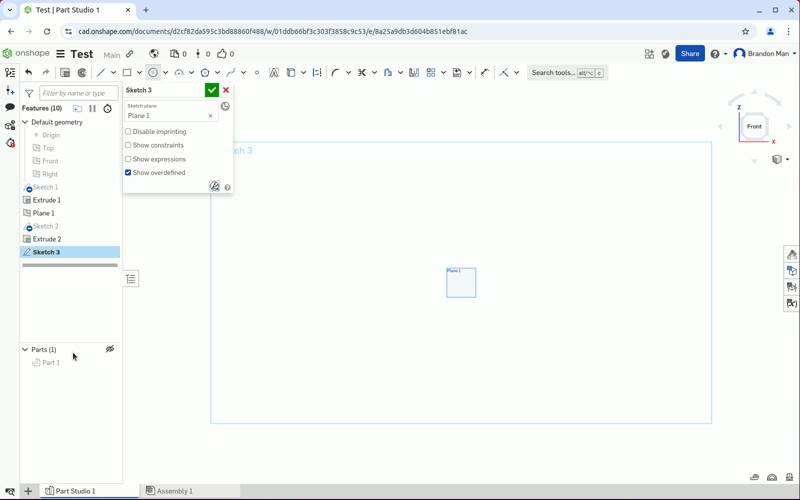
mouse_move(508, 230)
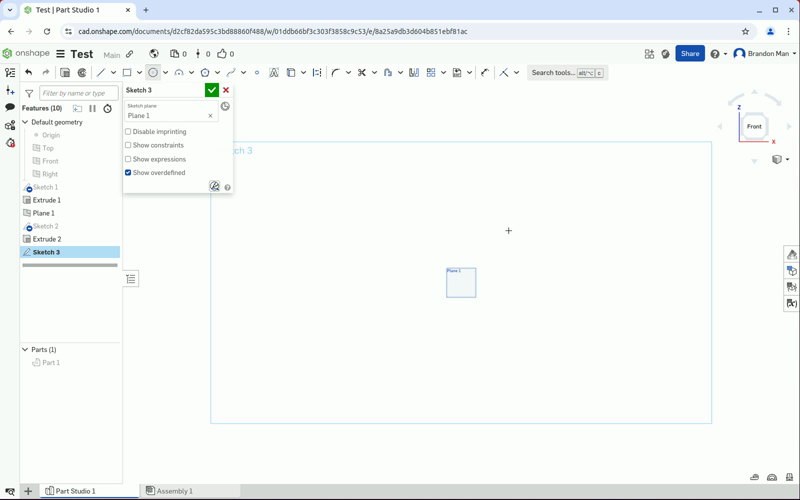
click(508, 230)
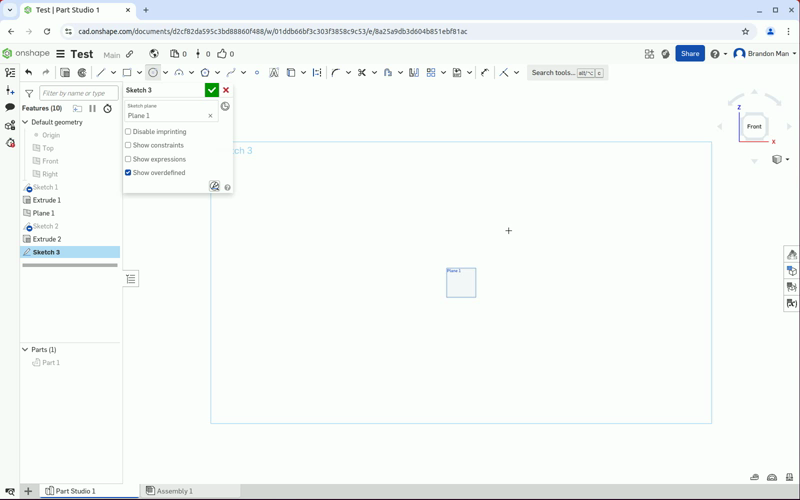
key_up(shift)
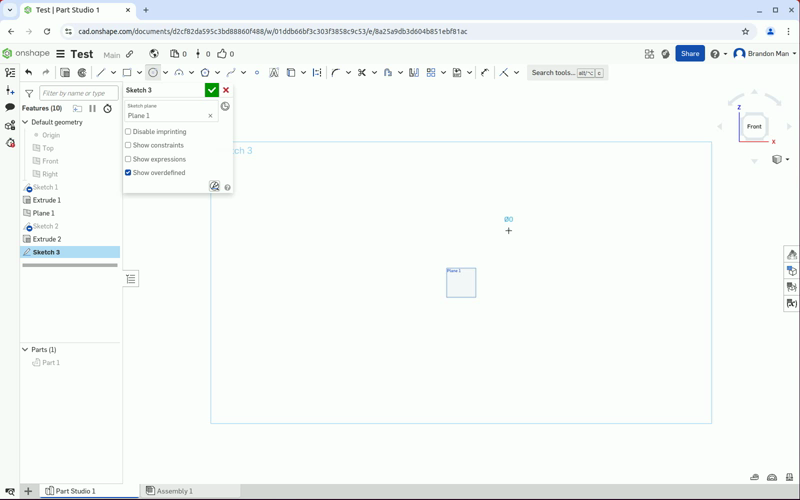
mouse_move(541, 230)
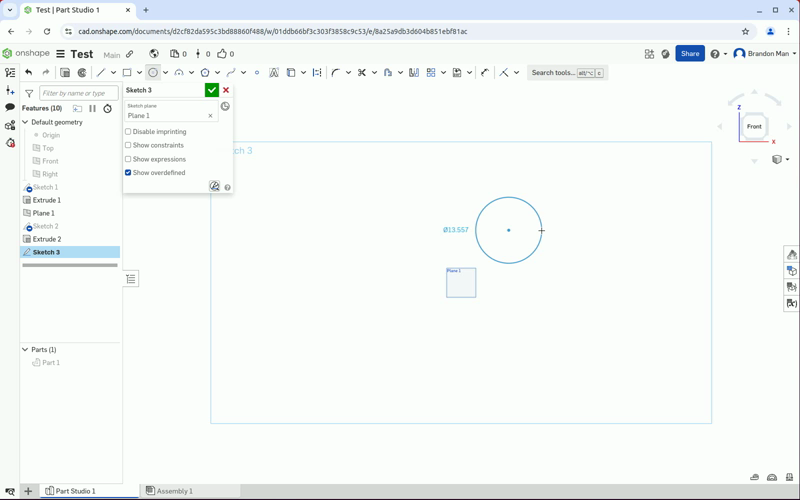
click(541, 230)
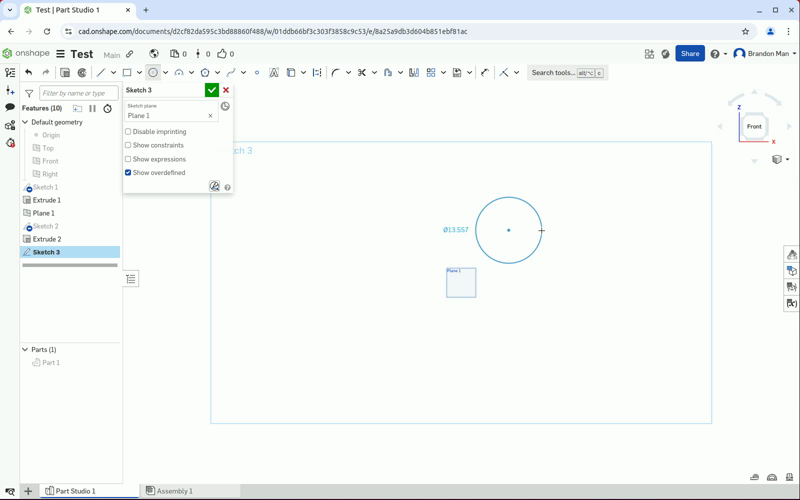
key(esc)
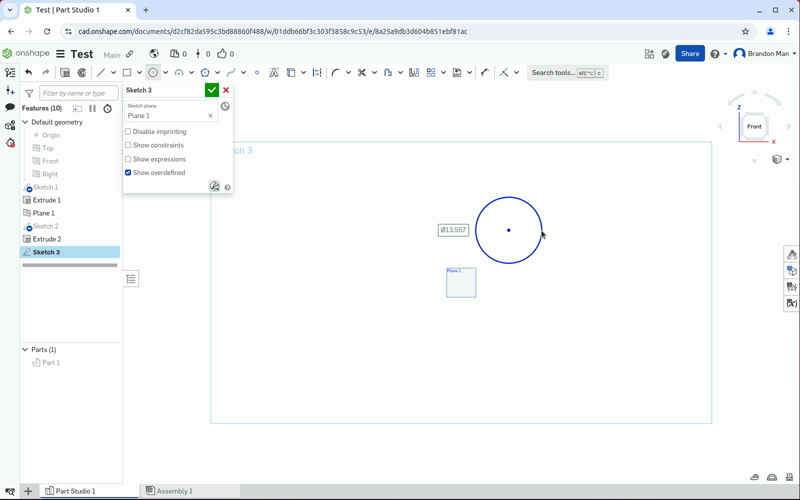
mouse_move(494, 229)
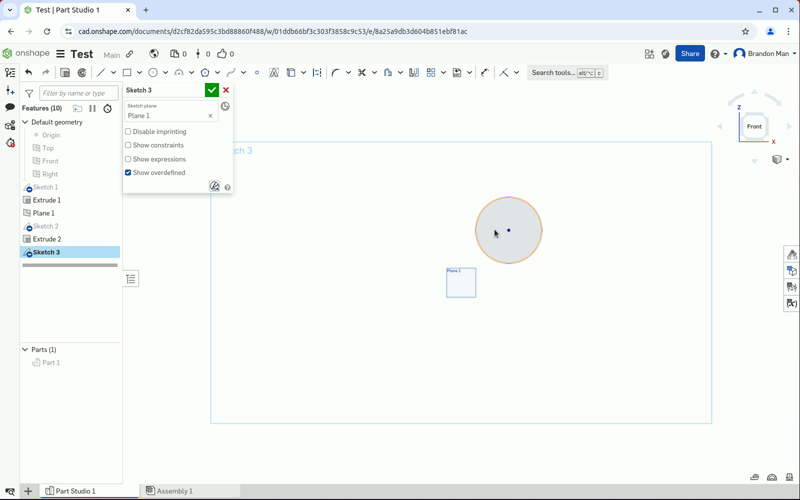
click(494, 229)
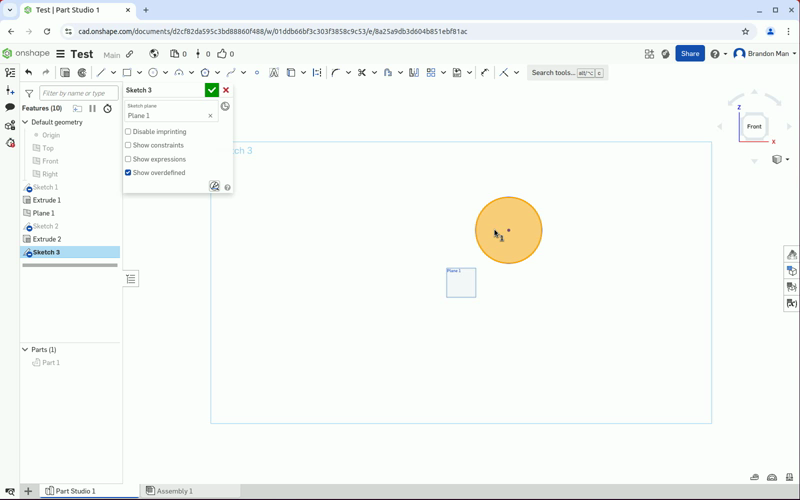
mouse_move(73, 352)
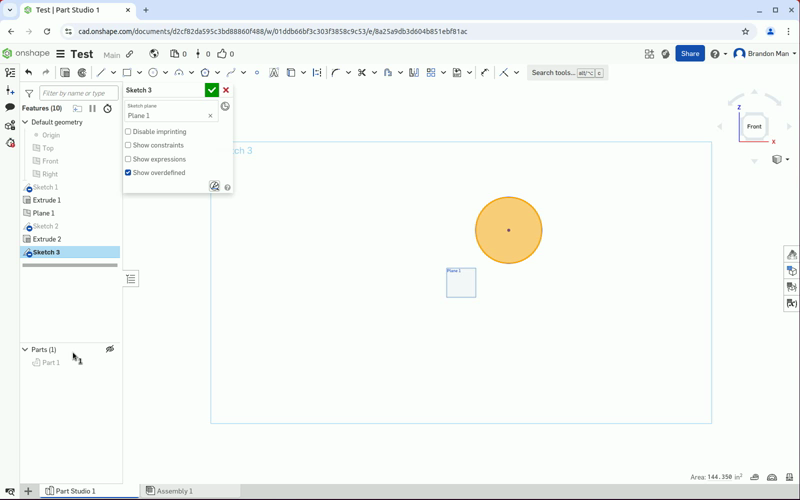
key(shift+y)
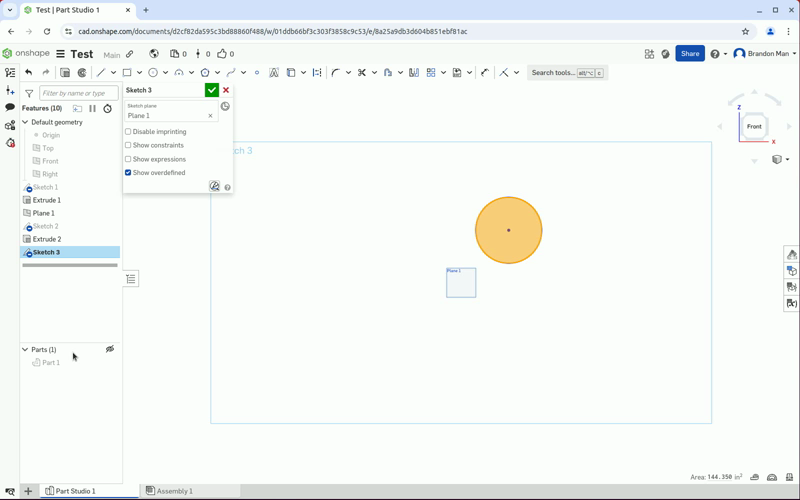
key(shift+e)
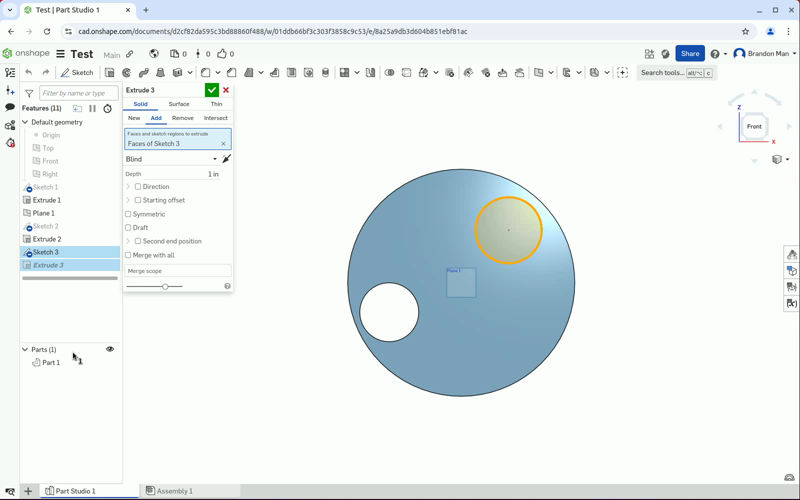
mouse_move(143, 106)
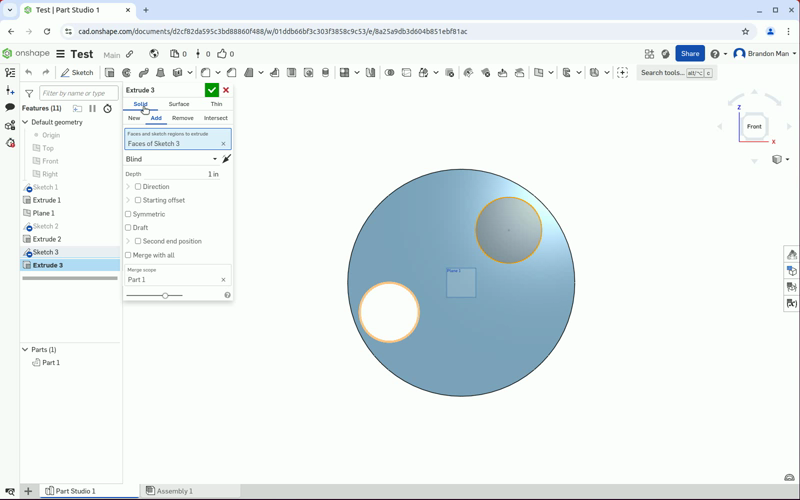
click(143, 106)
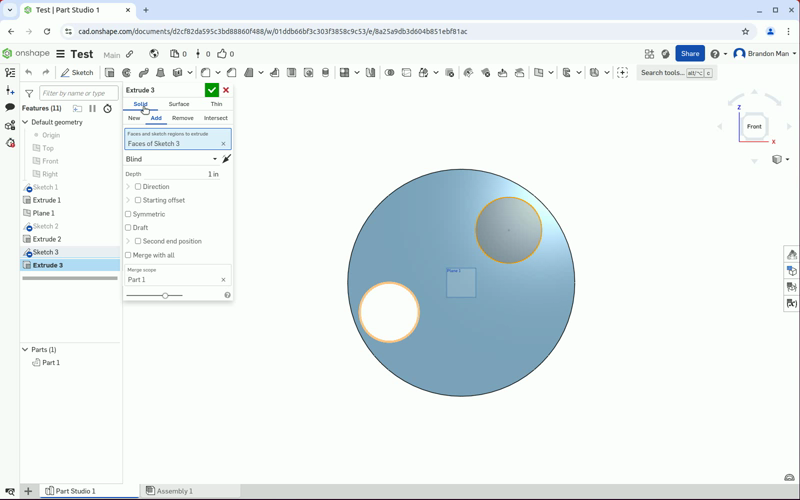
mouse_move(186, 120)
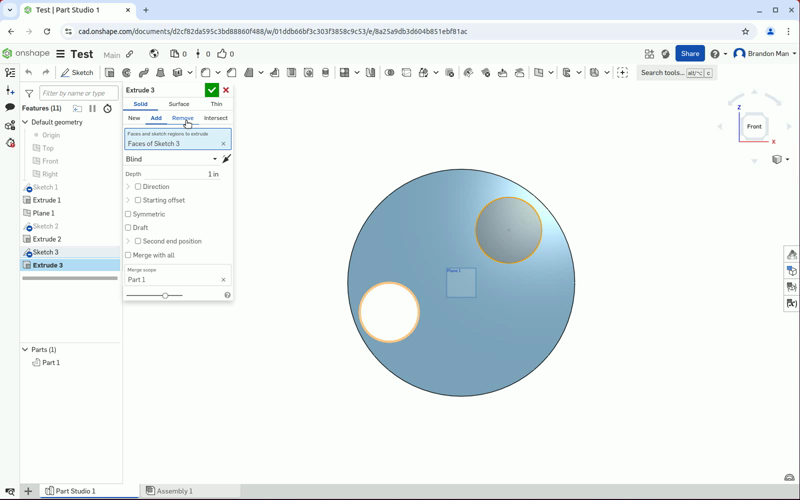
click(186, 120)
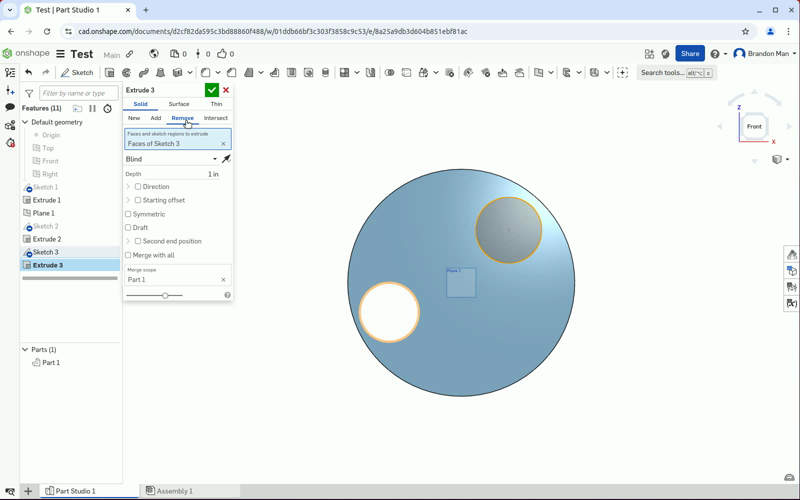
key(tab, 4)
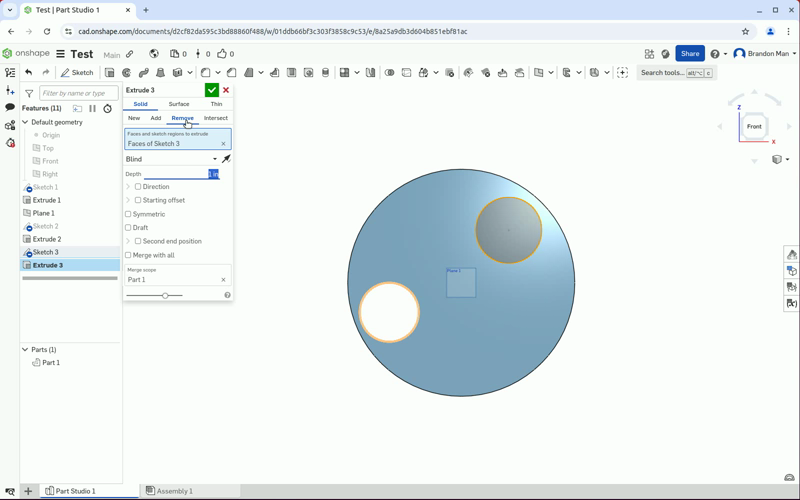
text(23.108)
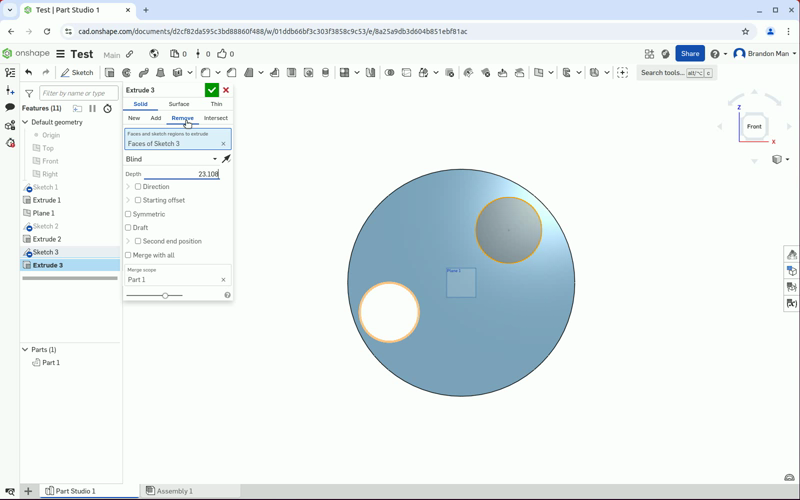
key(tab, 6)
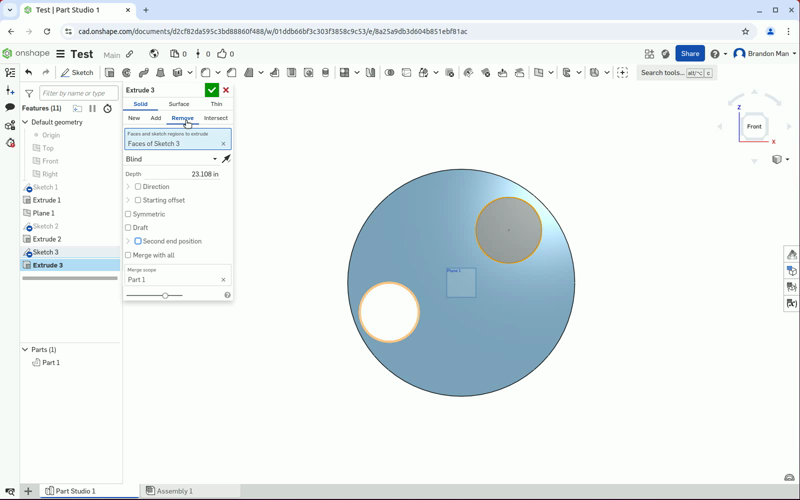
key(space)
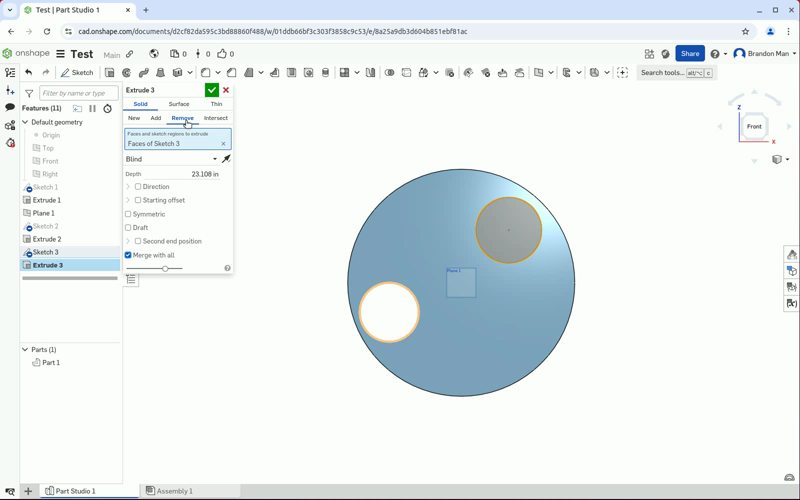
key(enter)
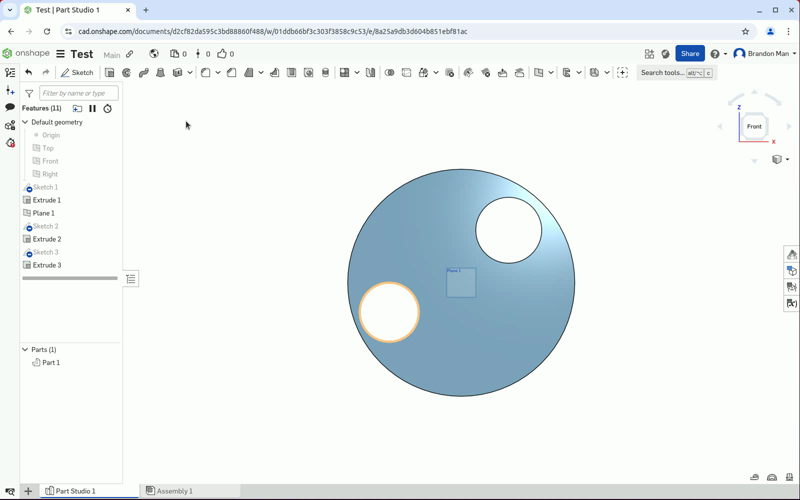
key(shift+h)
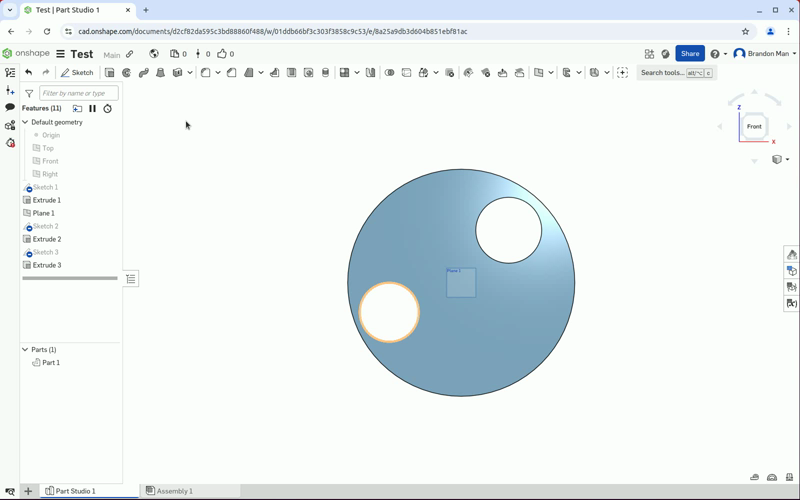
key(shift+h)
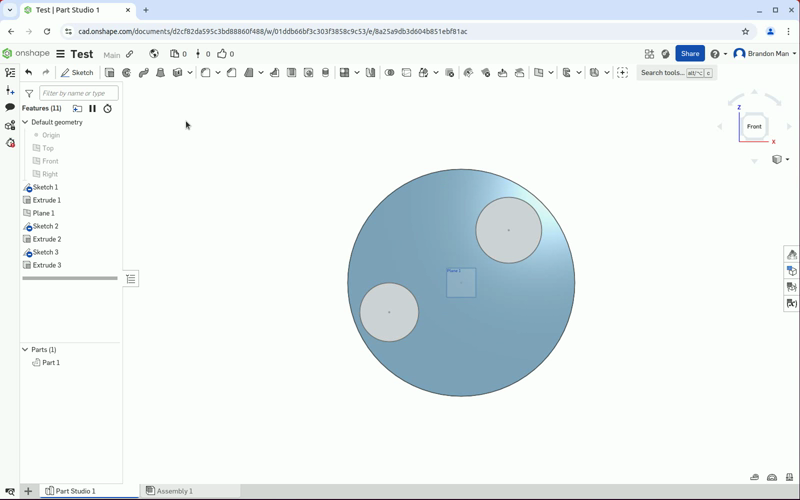
key(shift+7)
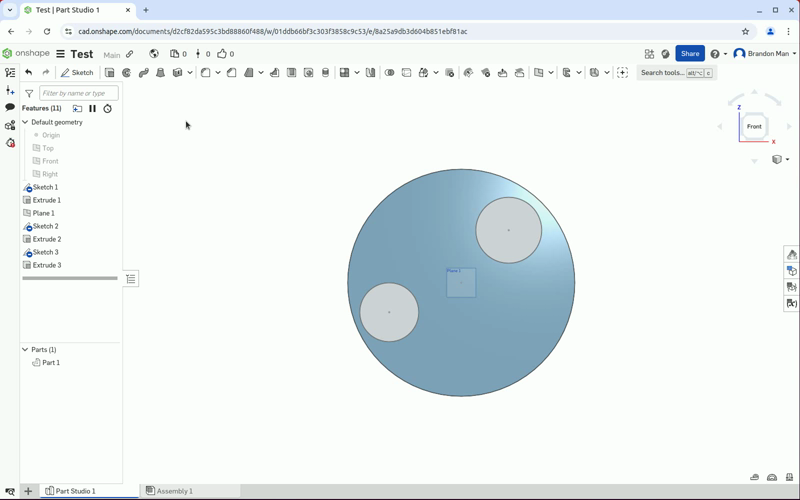
key(left, 2)
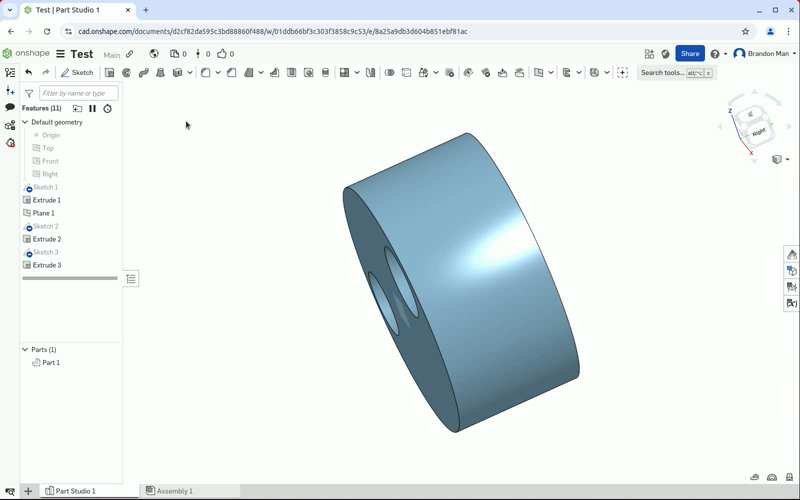
key(down, 2)
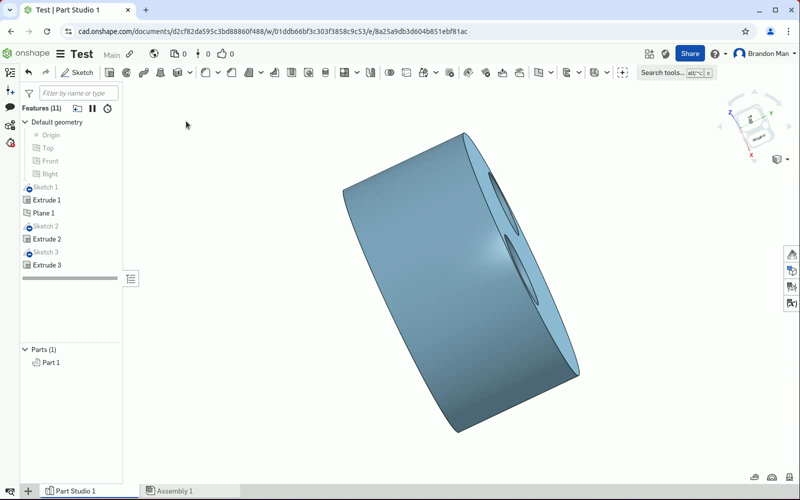
key(up, 2)
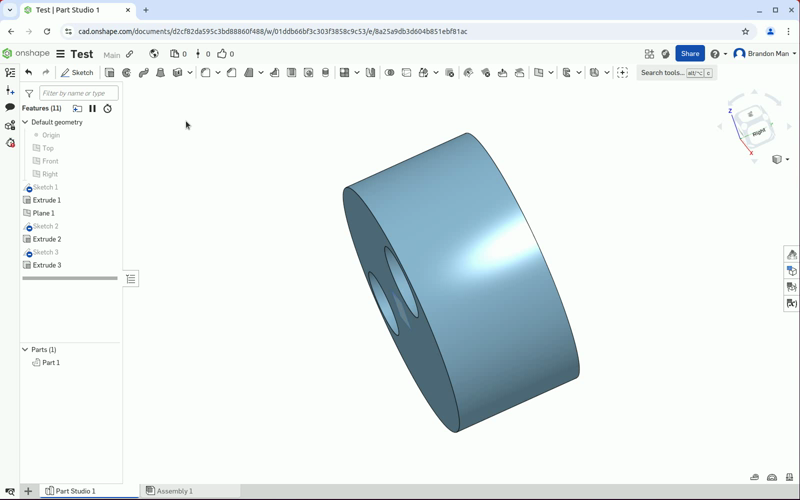
key(right, 2)
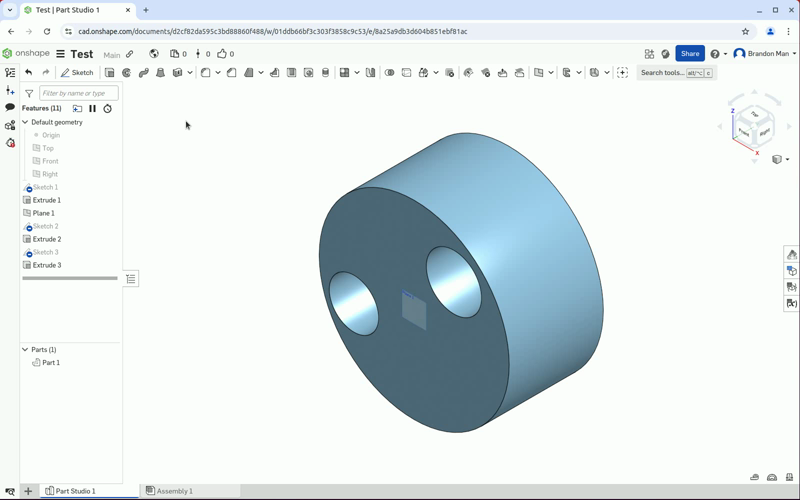
mouse_move(73, 189)
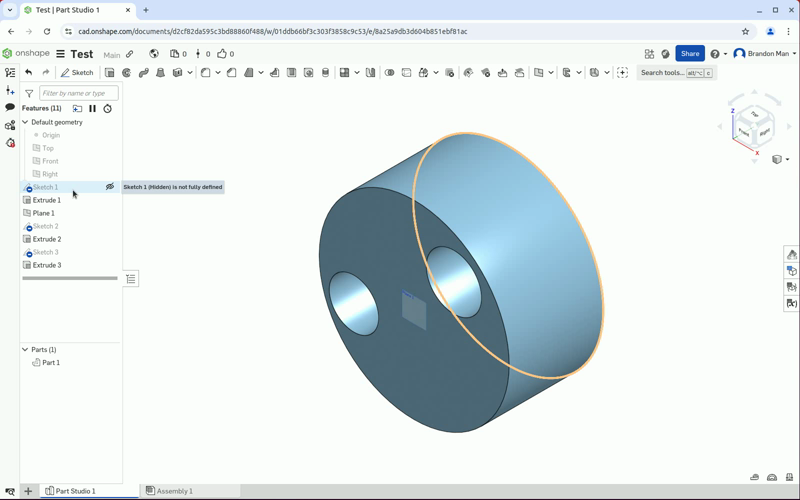
click(73, 189)